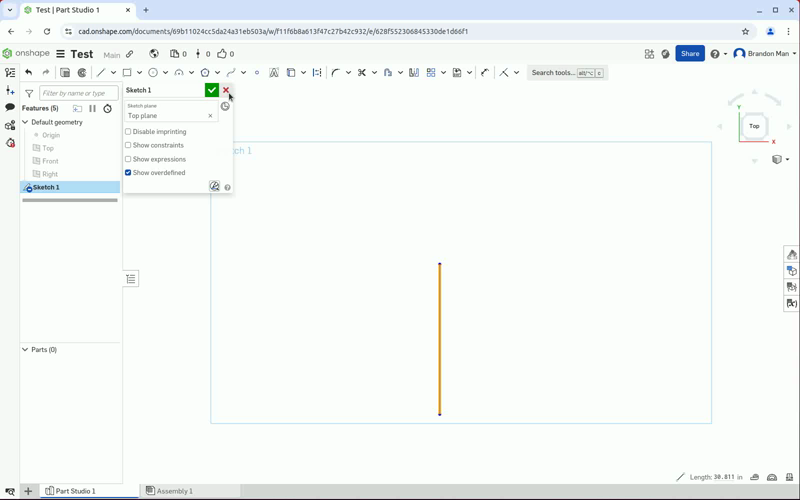
key(shift+h)
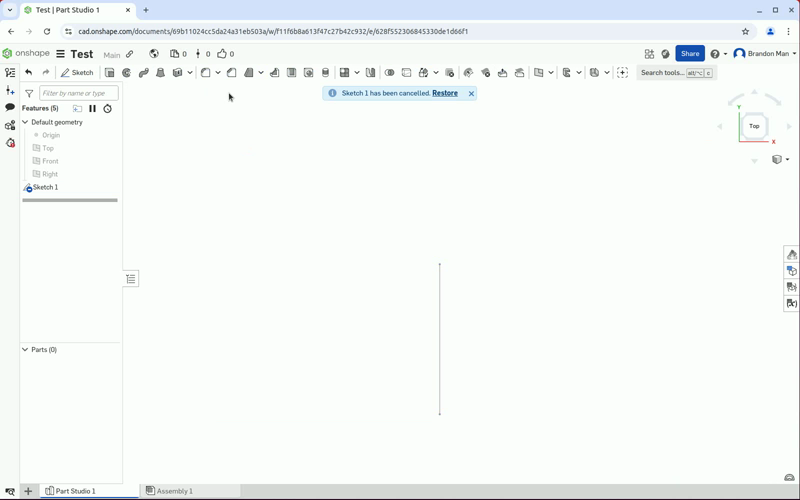
key(shift+s)
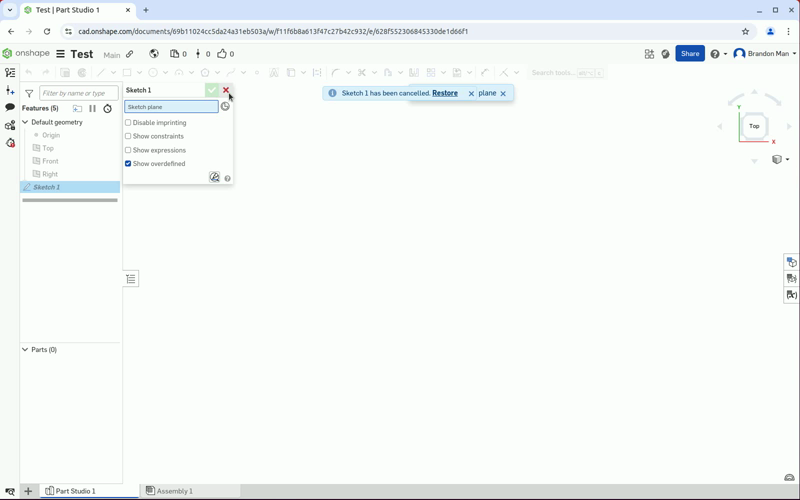
mouse_move(73, 150)
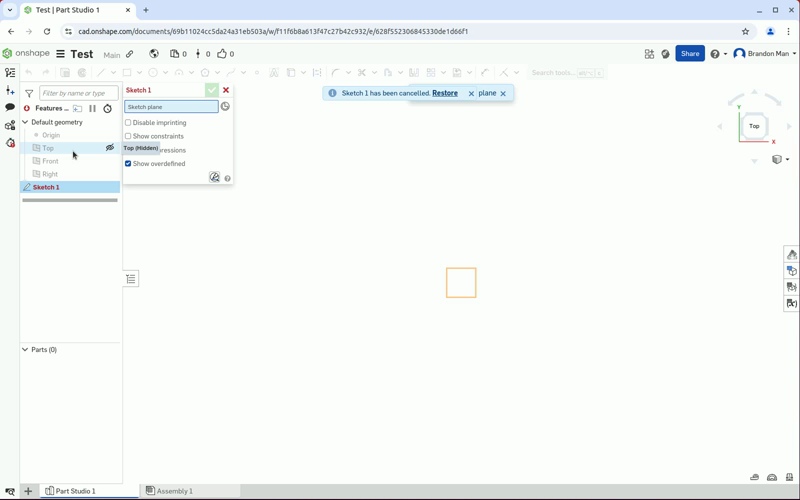
click(73, 150)
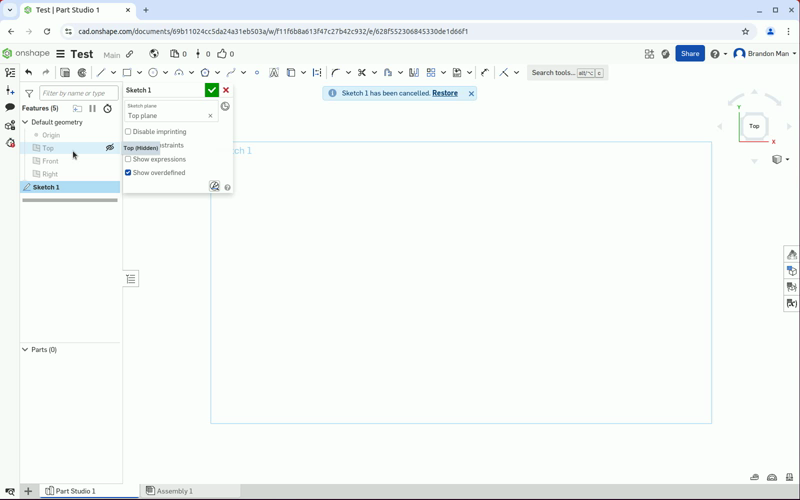
mouse_move(73, 352)
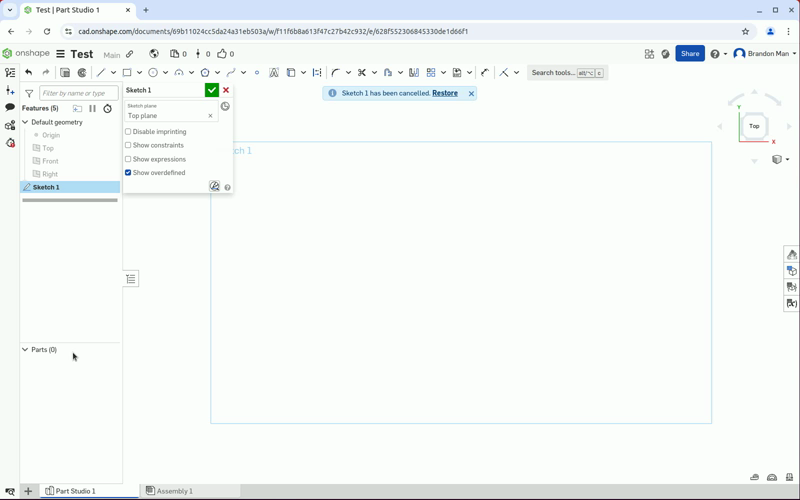
key(y)
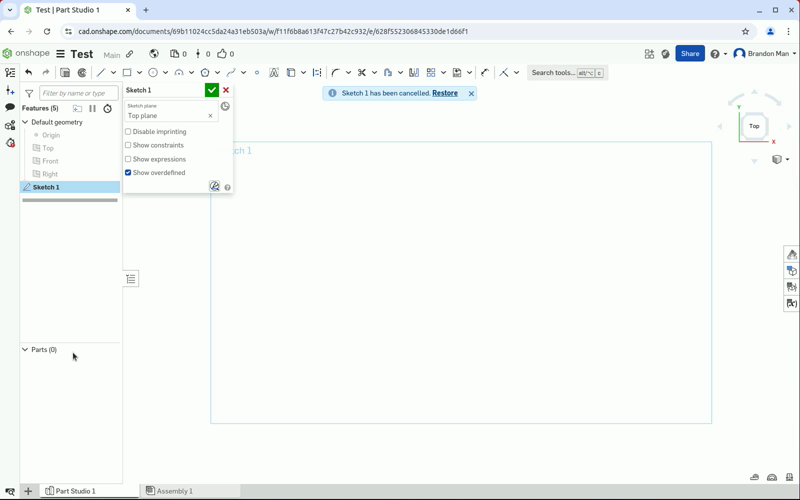
key(l)
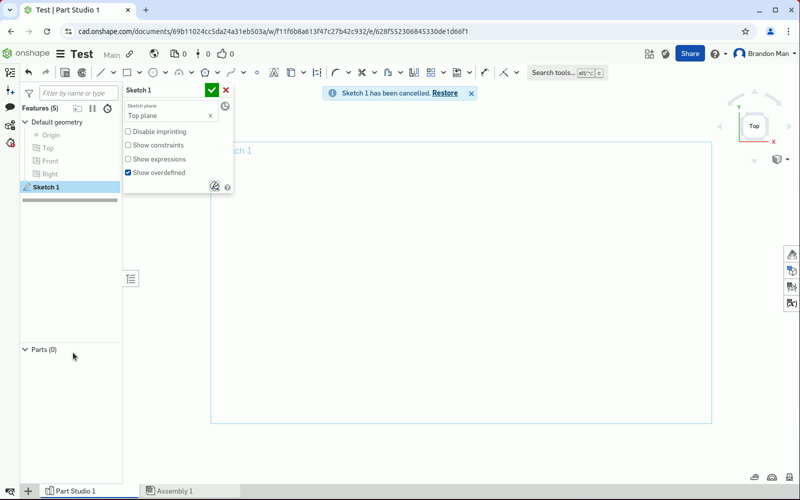
key_down(shift)
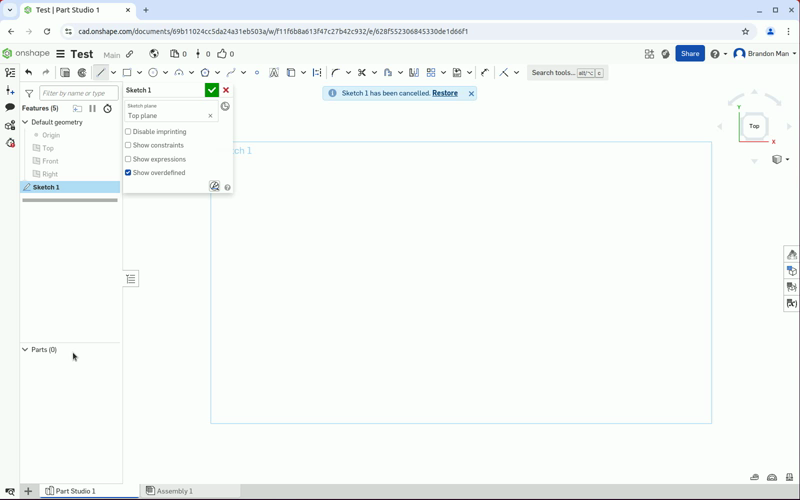
mouse_move(376, 395)
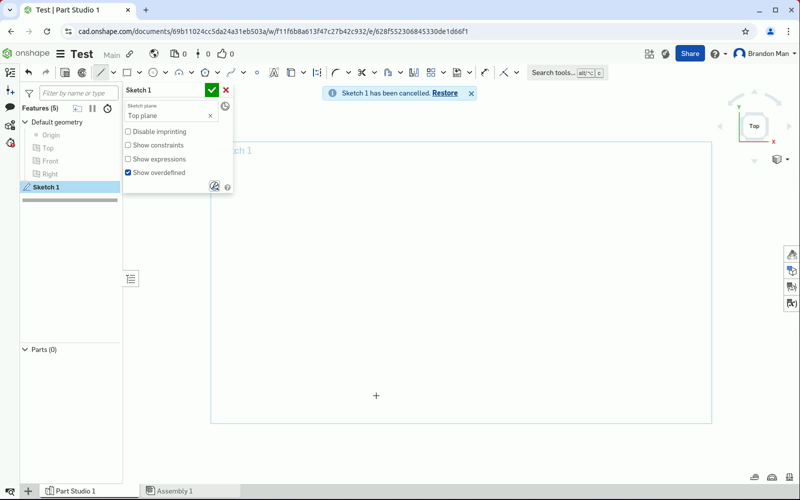
click(376, 395)
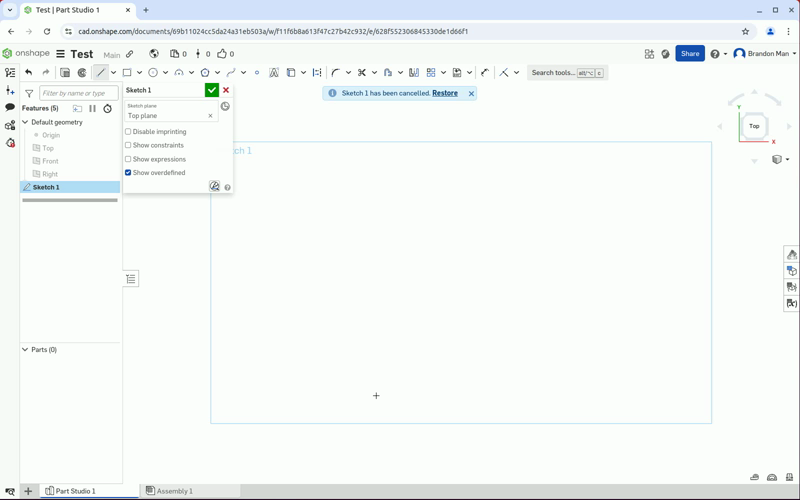
key_up(shift)
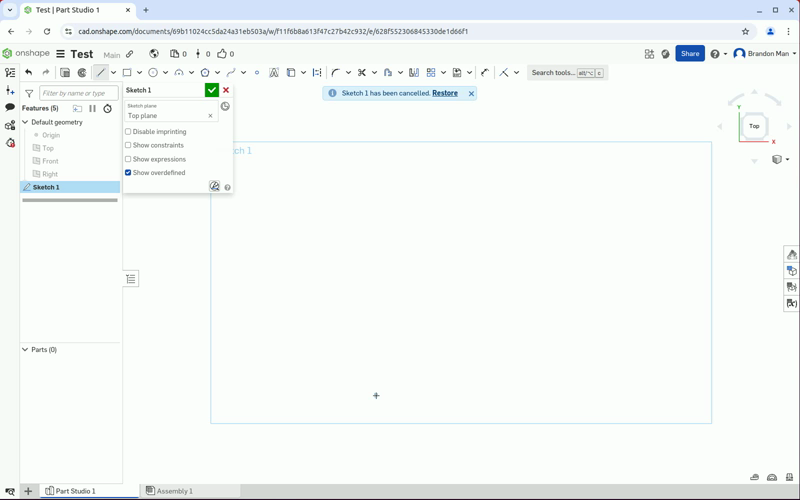
key_down(shift)
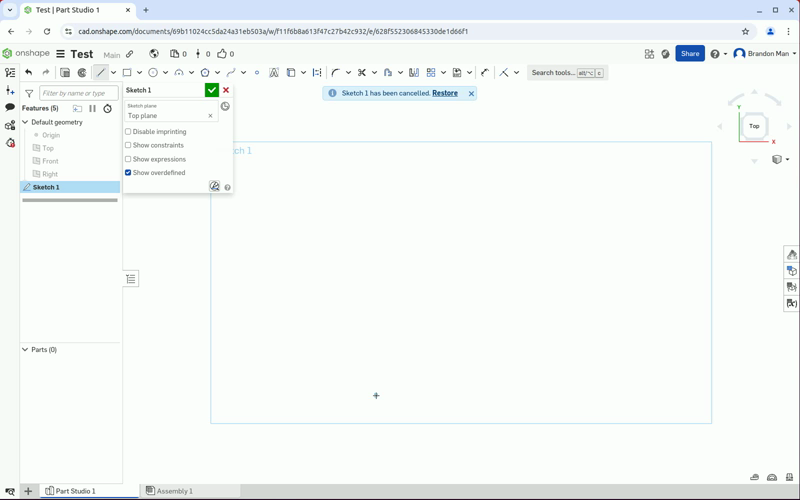
mouse_move(543, 395)
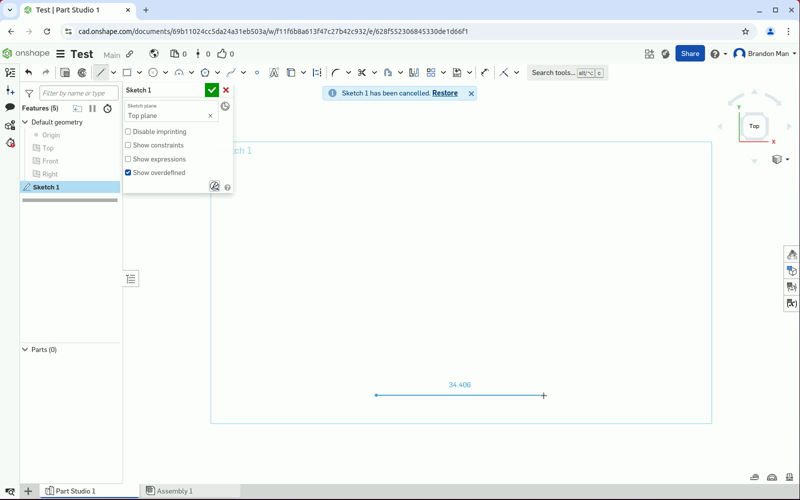
click(543, 395)
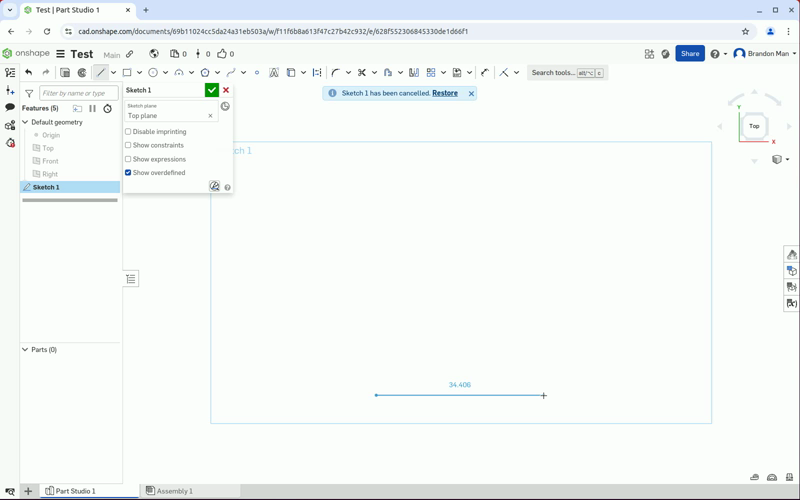
key_up(shift)
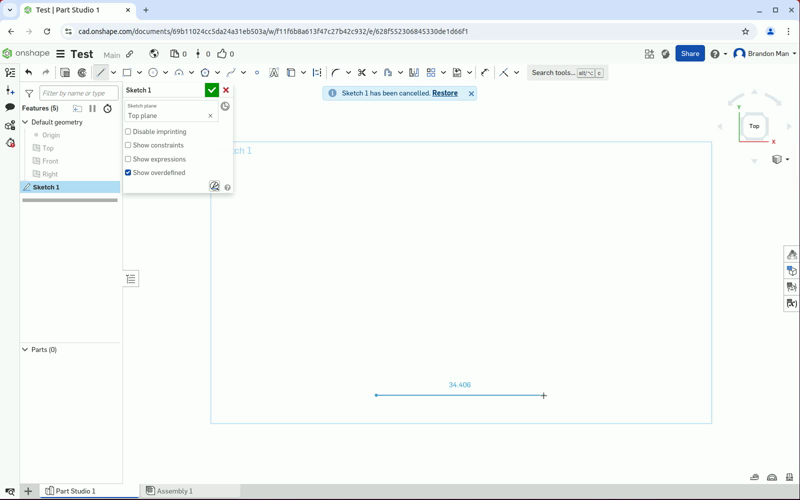
key_down(shift)
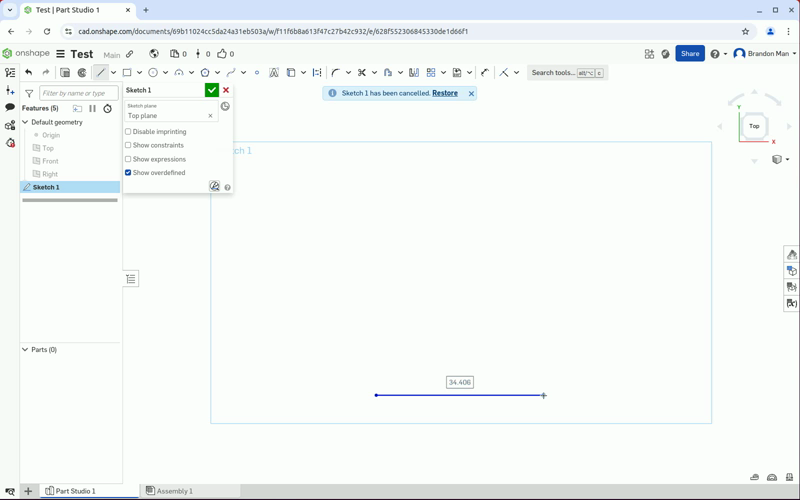
mouse_move(543, 171)
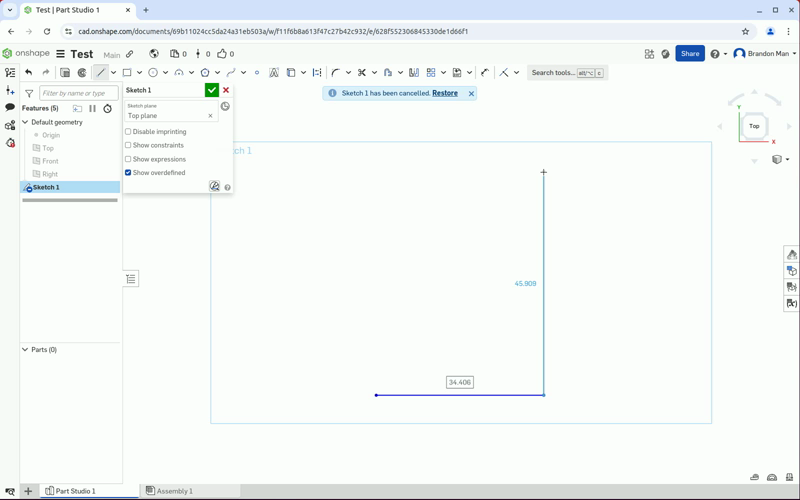
click(543, 171)
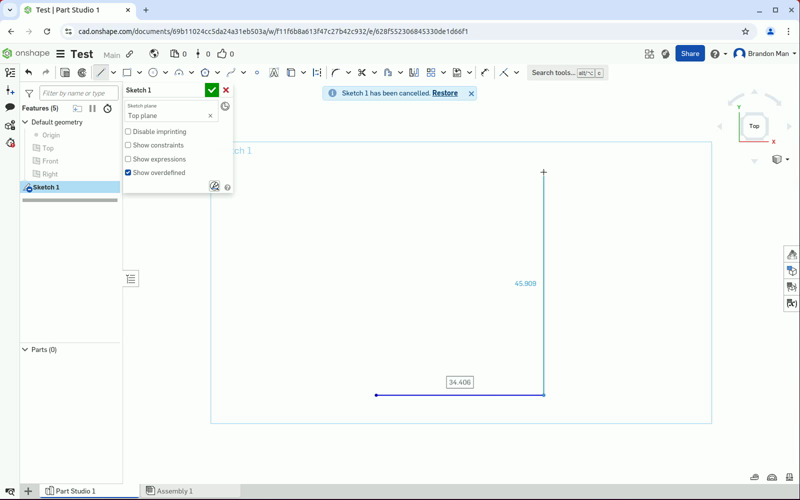
key_up(shift)
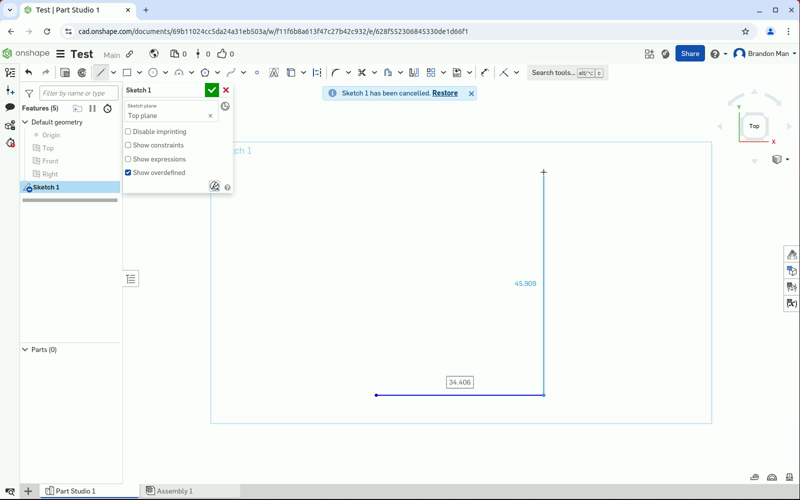
key_down(shift)
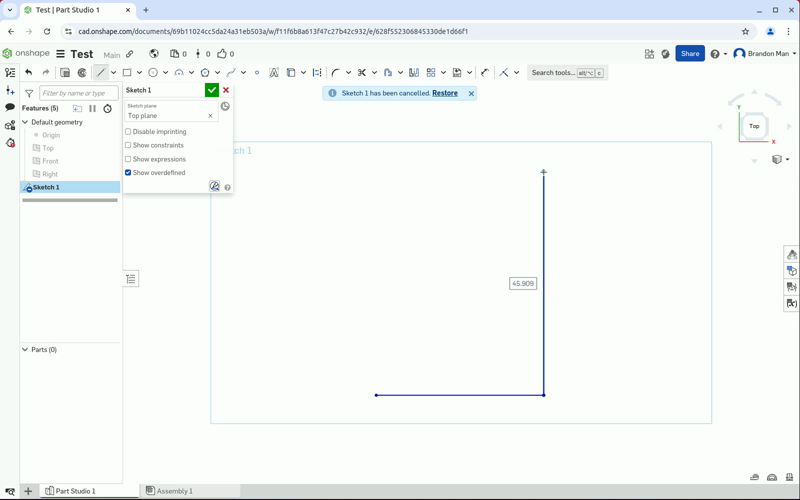
mouse_move(376, 171)
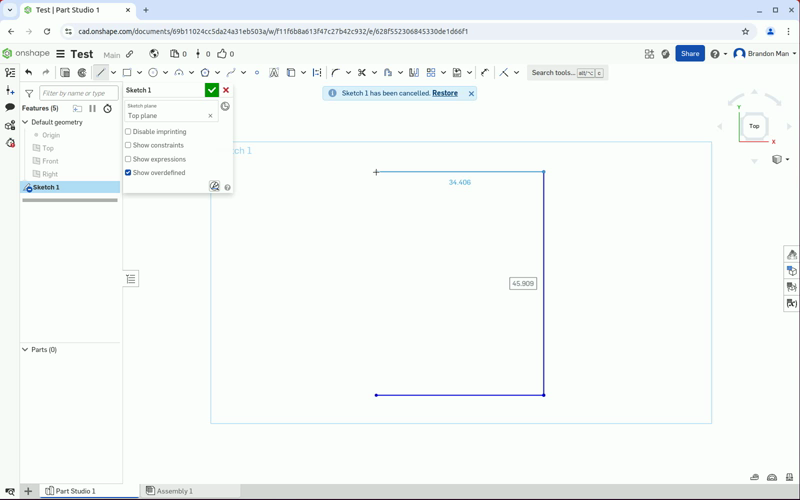
click(376, 171)
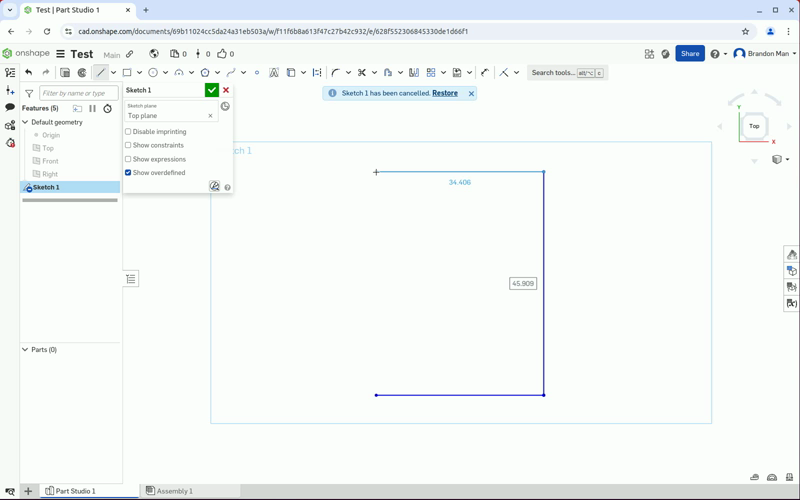
key_up(shift)
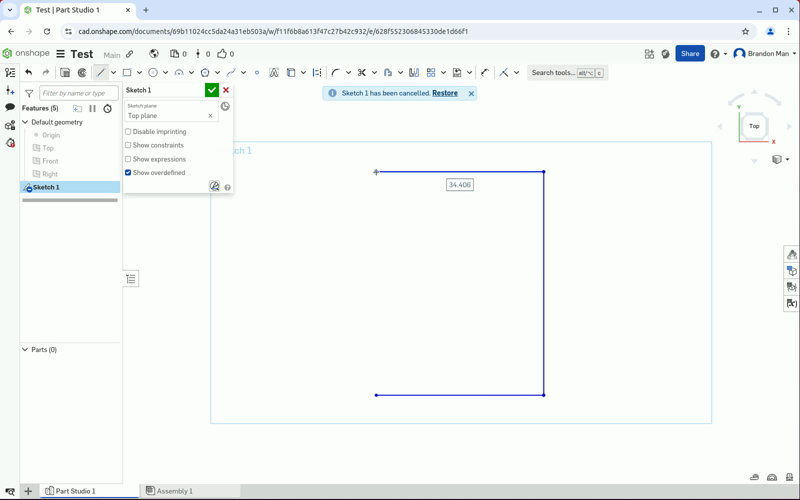
key_down(shift)
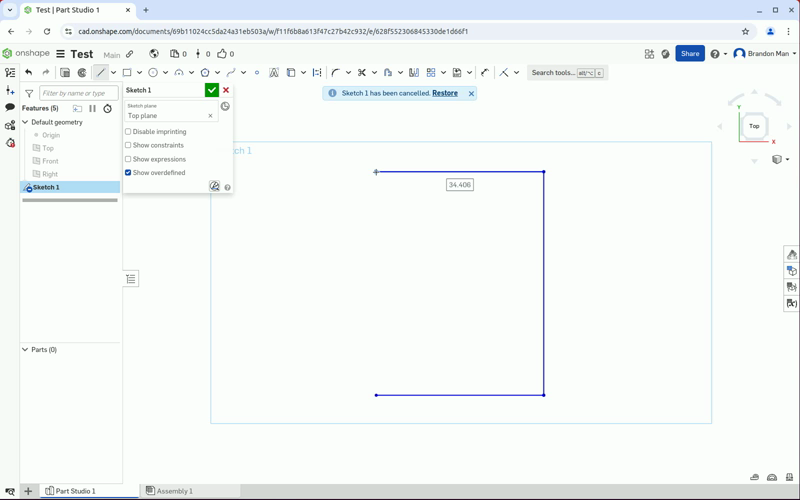
mouse_move(376, 395)
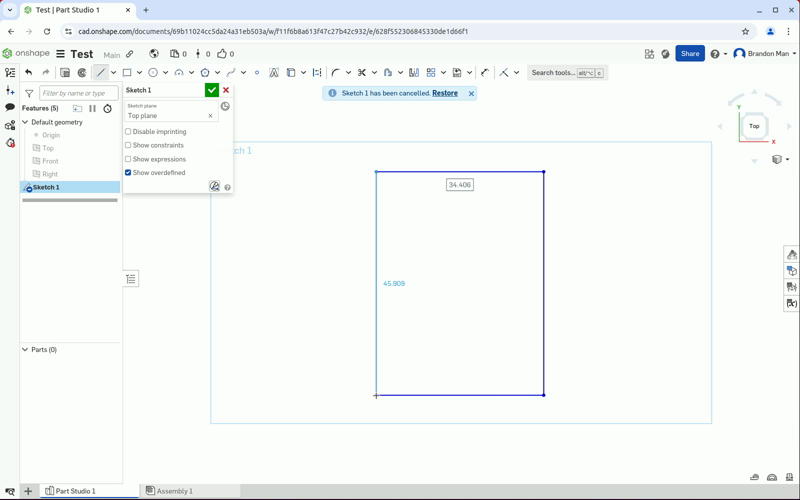
key_up(shift)
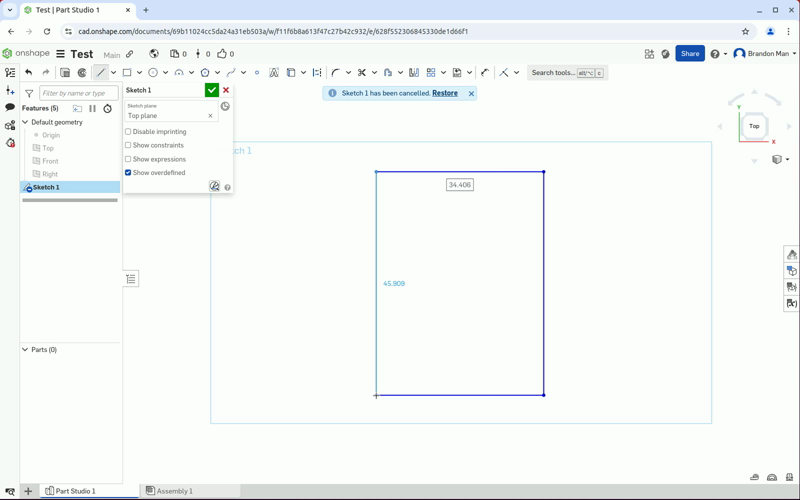
click(376, 395)
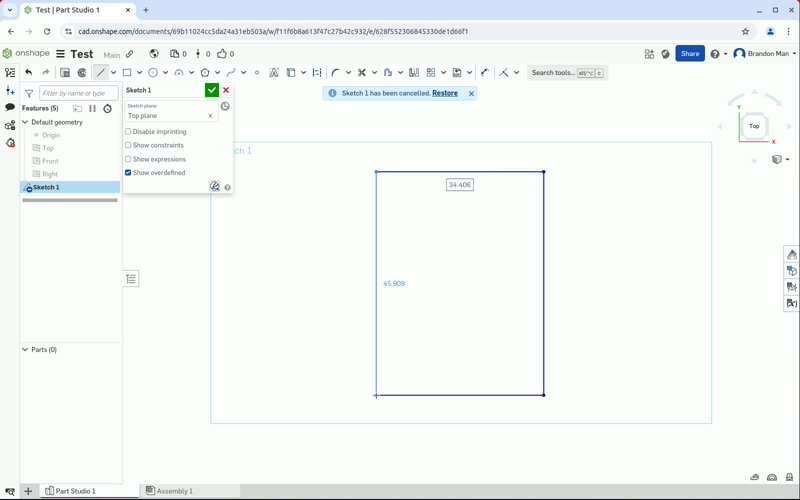
key(esc)
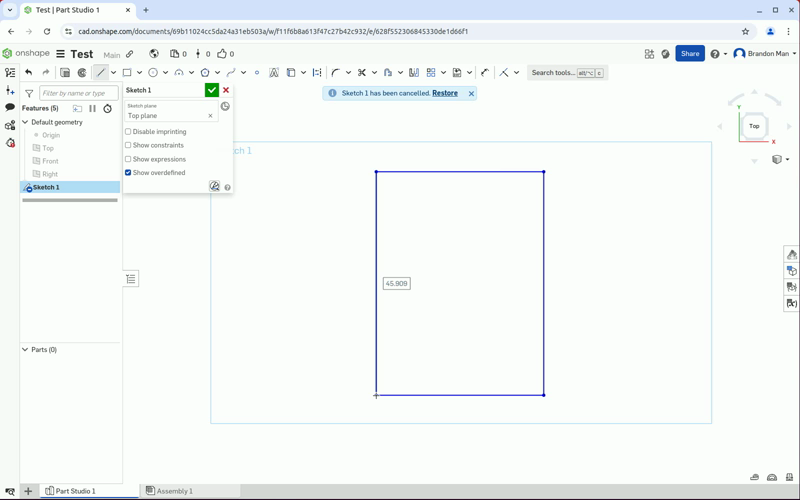
mouse_move(499, 256)
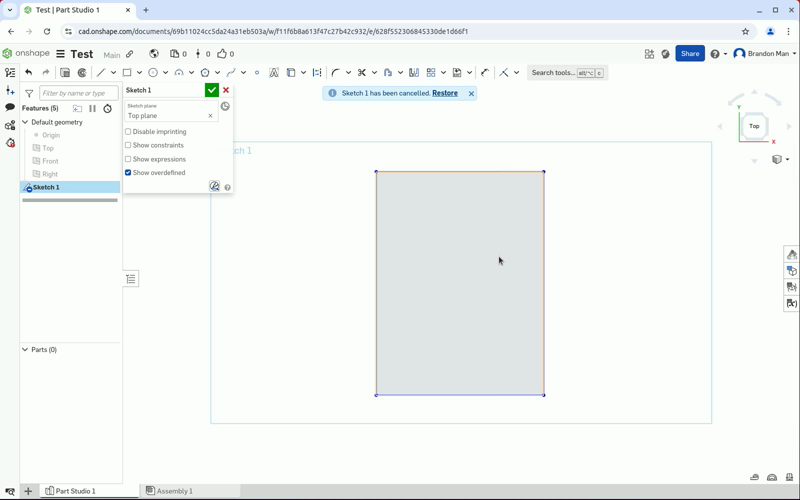
click(499, 256)
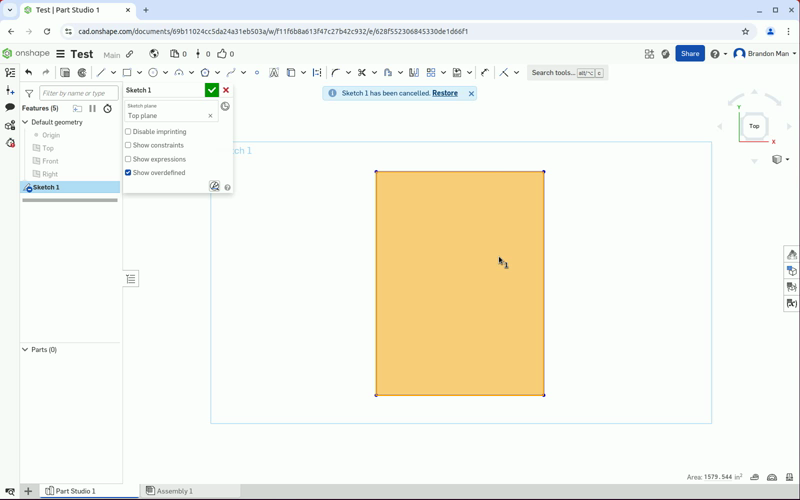
mouse_move(73, 352)
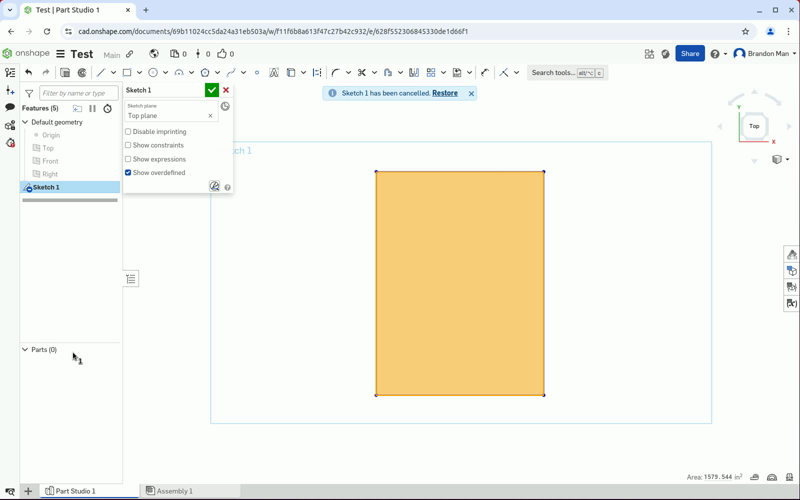
key(shift+y)
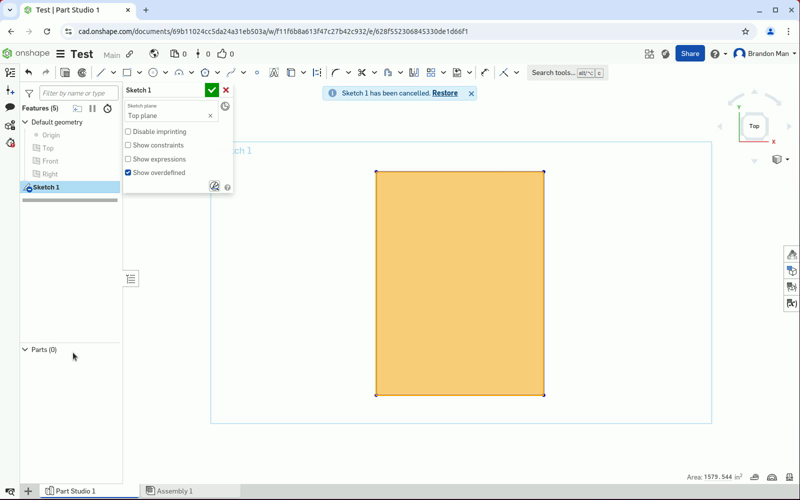
key(shift+e)
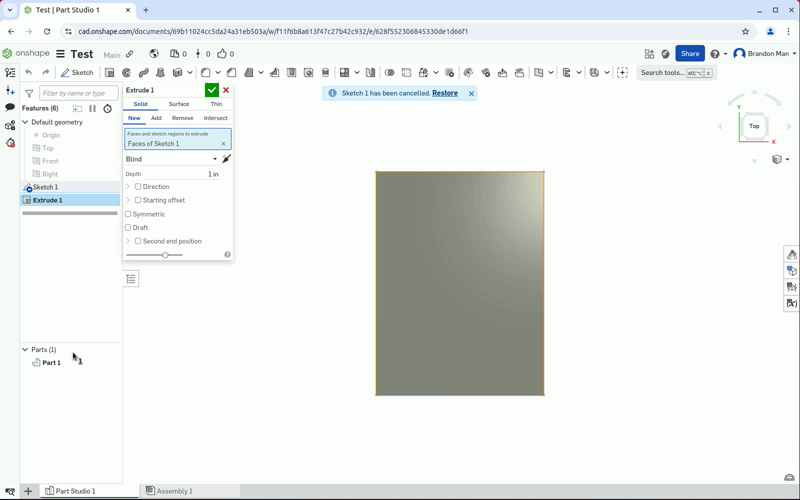
mouse_move(143, 106)
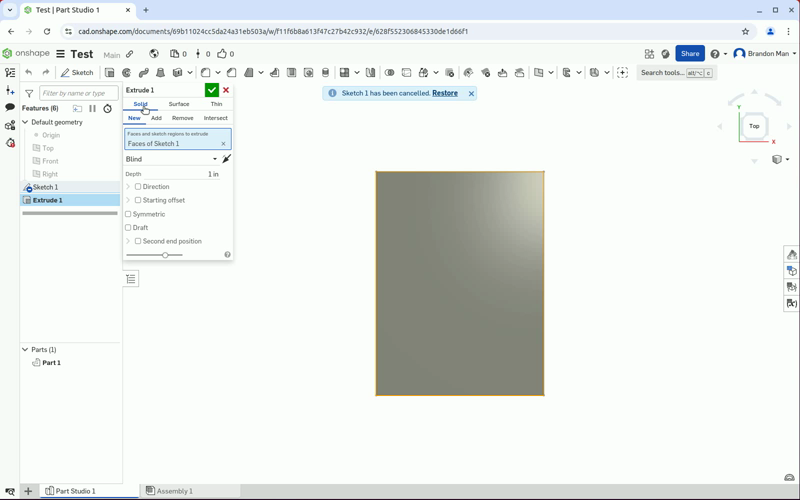
click(143, 106)
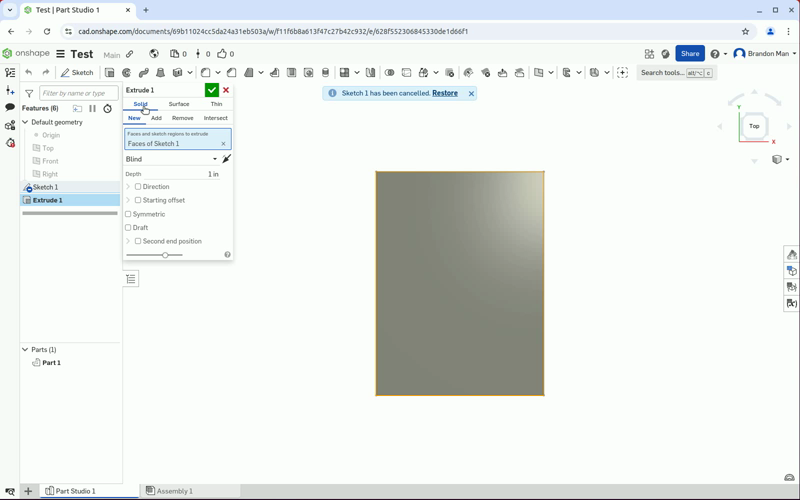
mouse_move(137, 120)
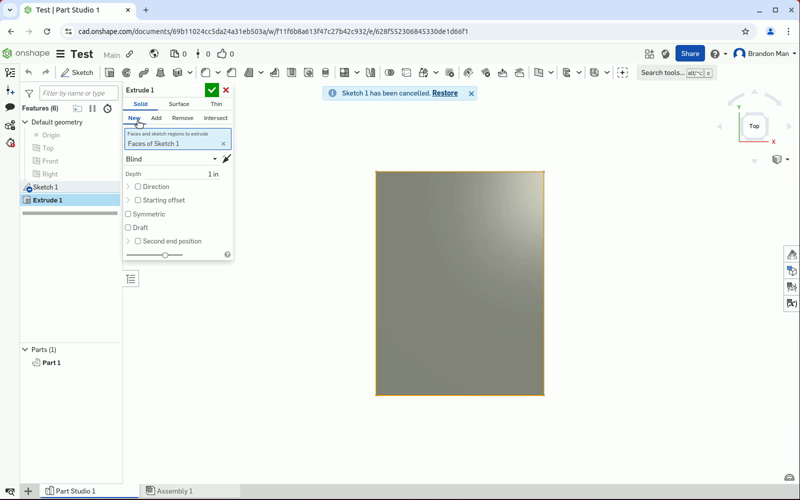
click(137, 120)
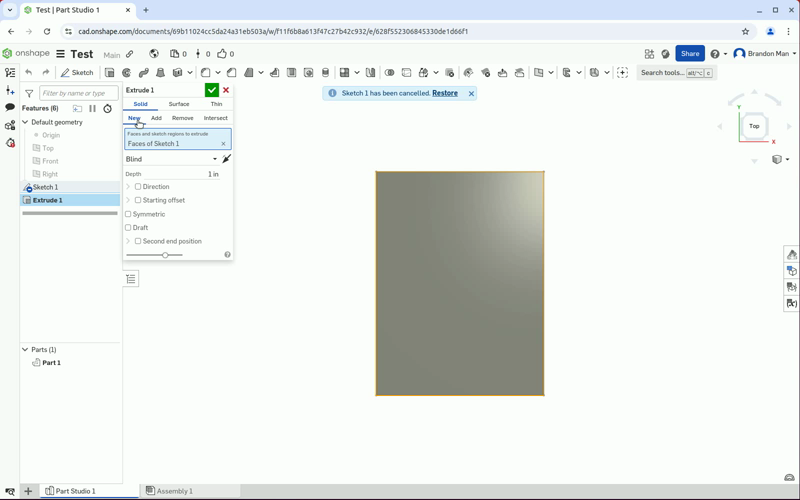
key(tab, 4)
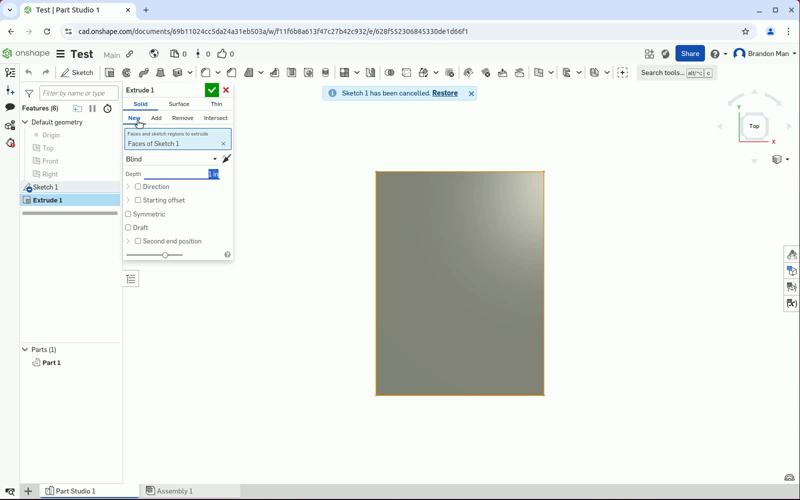
text(1.926)
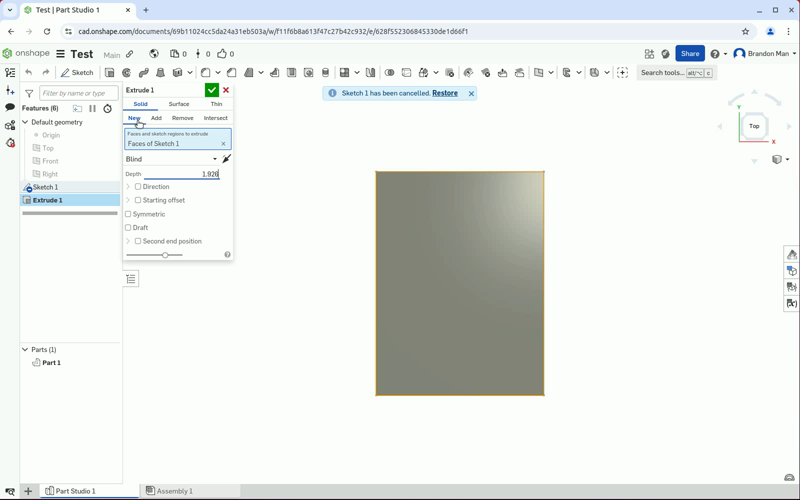
key(enter)
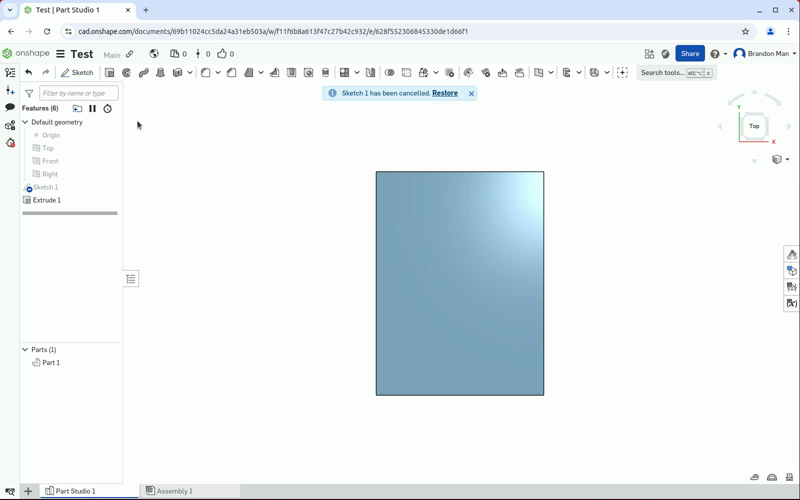
key(shift+h)
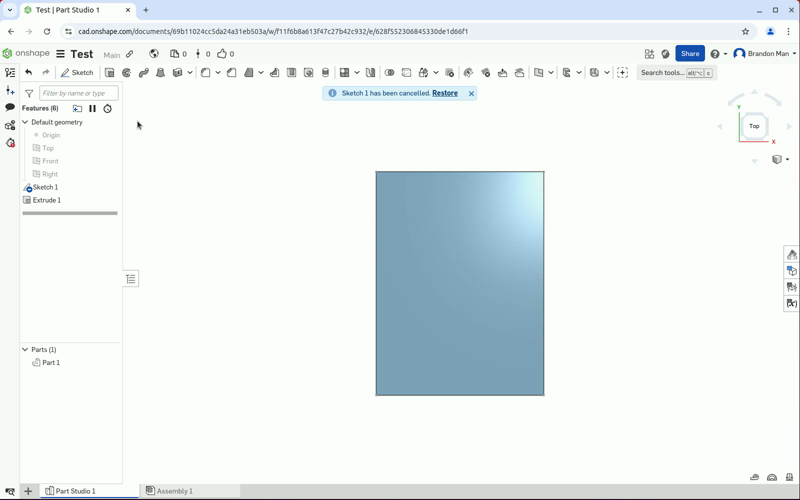
key(shift+h)
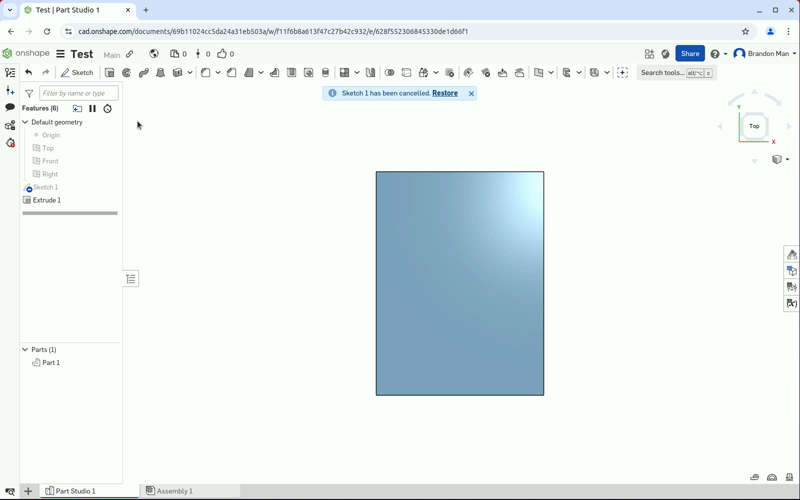
mouse_move(73, 189)
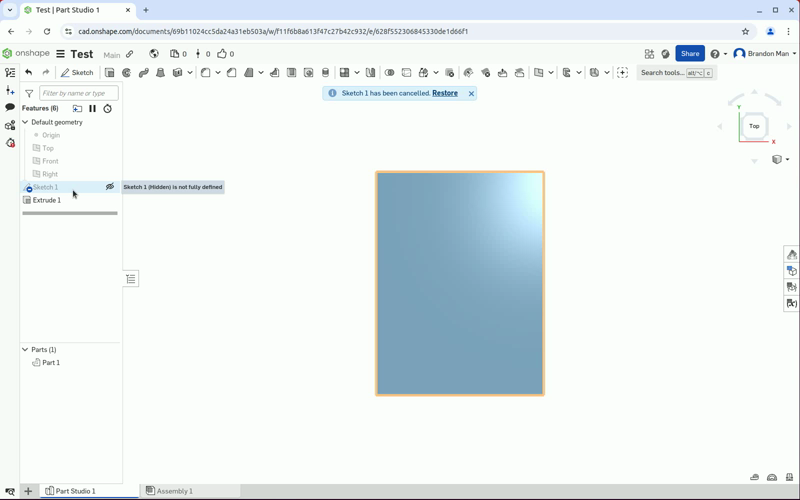
click(73, 189)
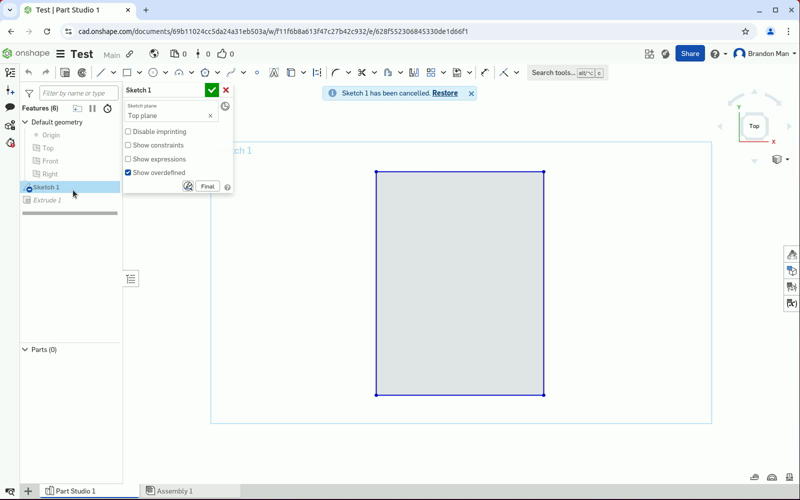
mouse_move(229, 92)
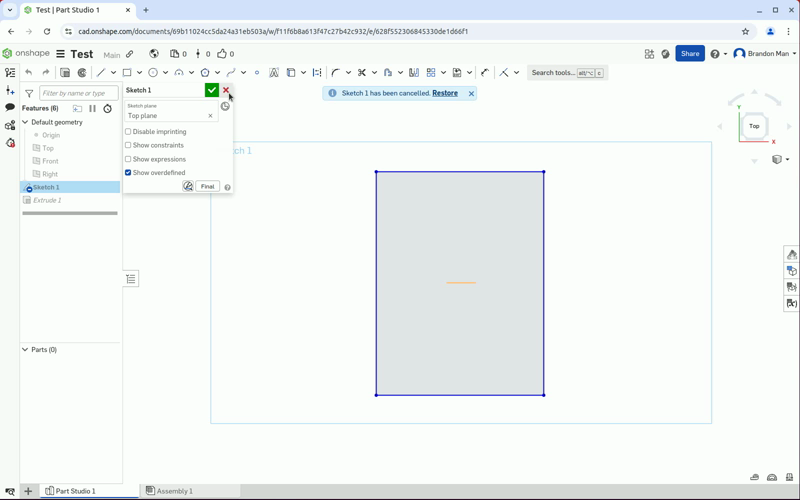
click(229, 92)
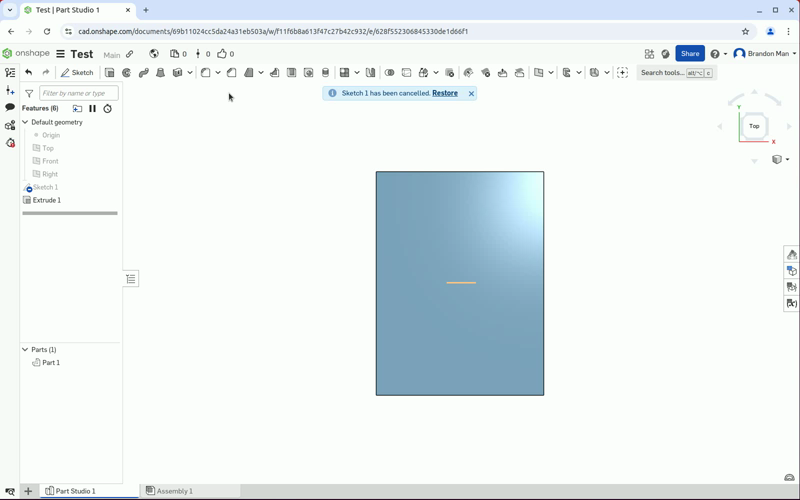
mouse_move(541, 75)
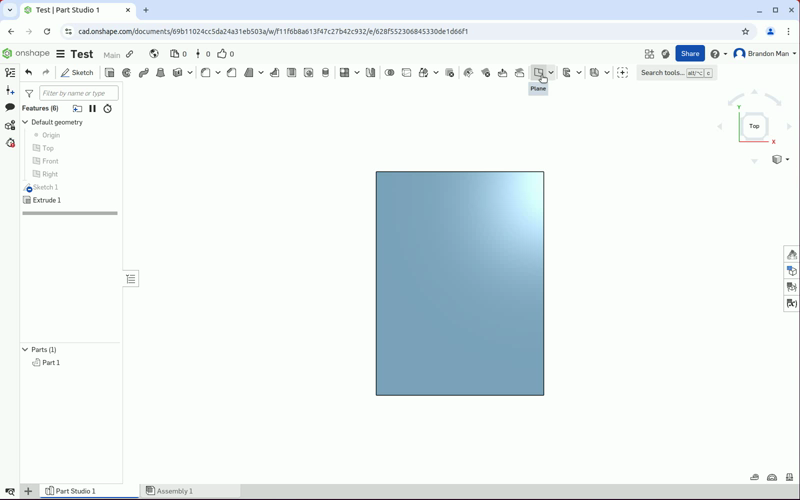
click(541, 75)
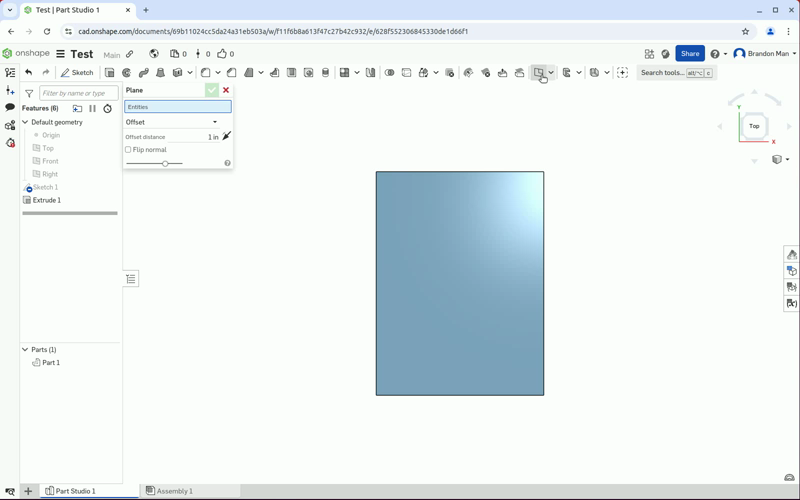
mouse_move(73, 150)
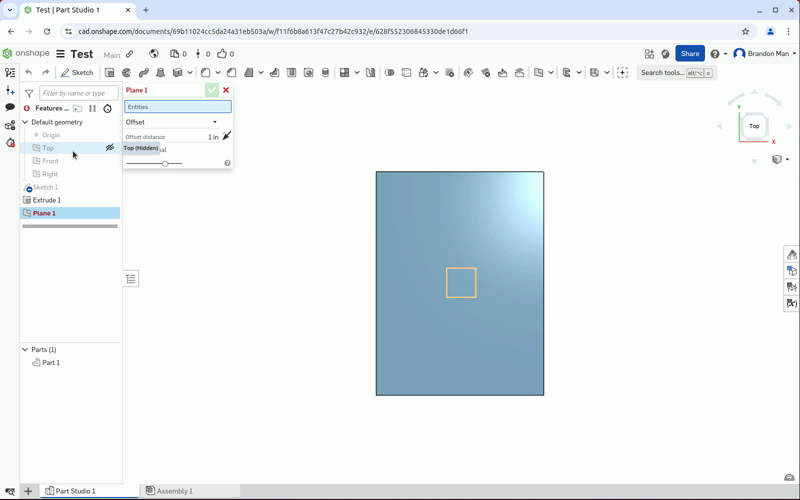
click(73, 150)
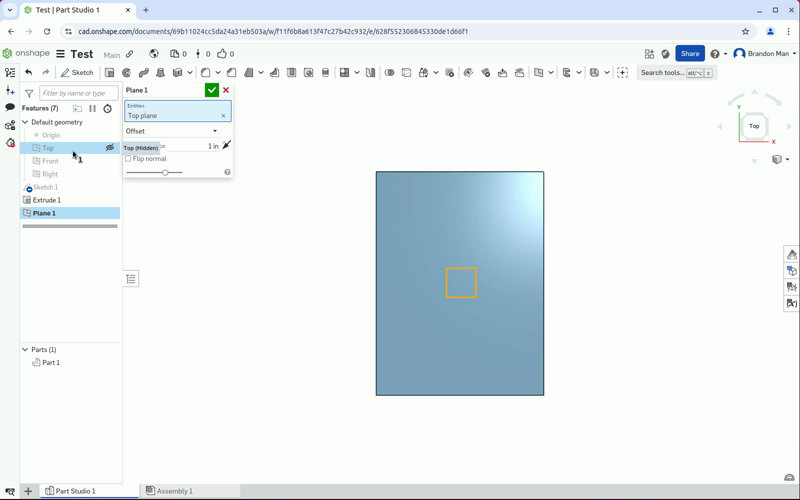
key(tab, 2)
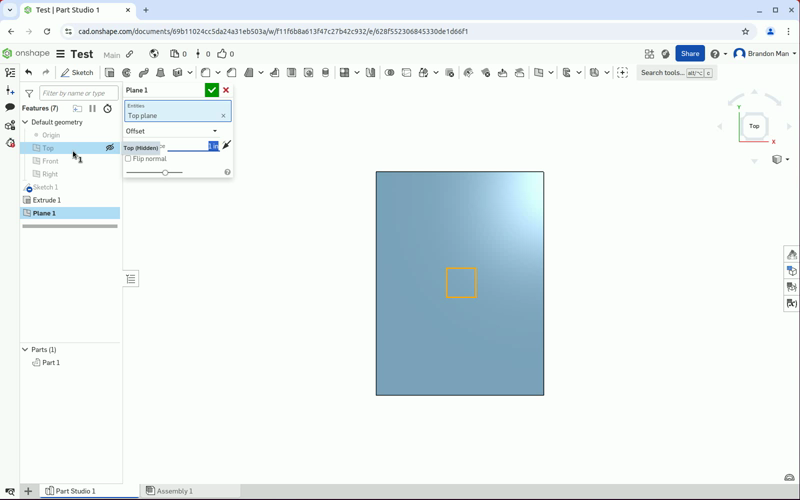
text(1.91)
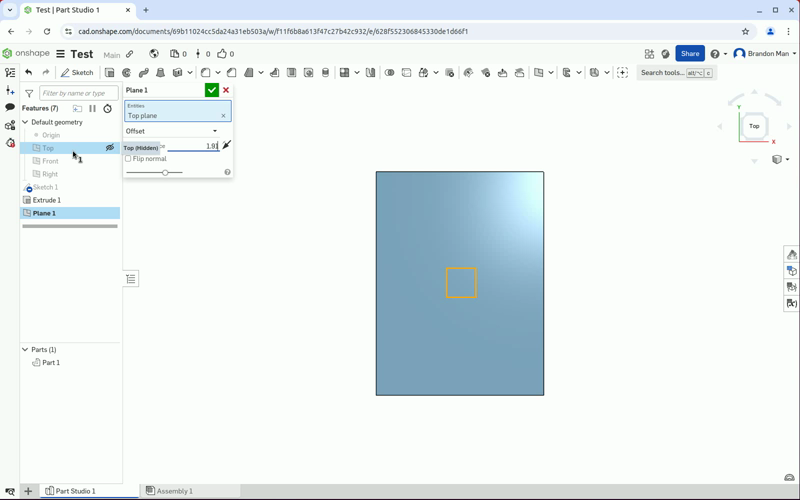
key(enter, 2)
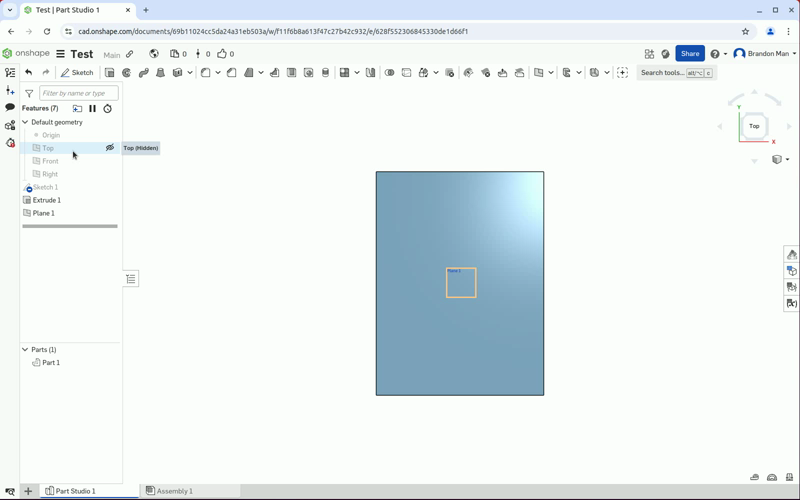
key(shift+s)
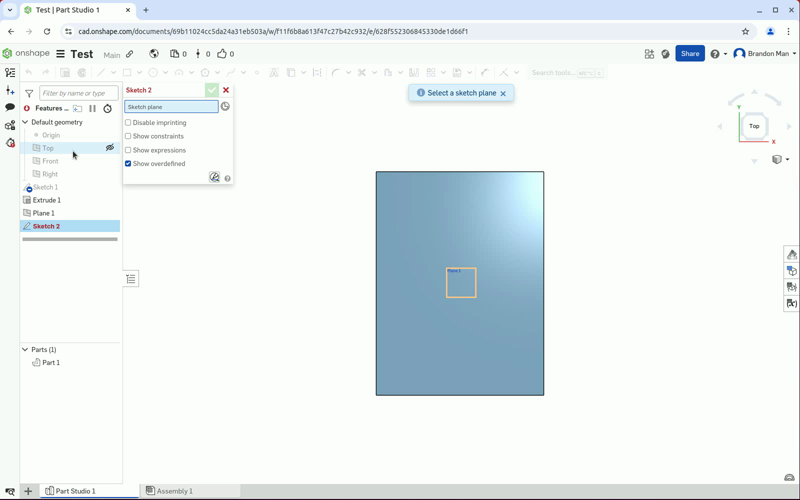
mouse_move(73, 215)
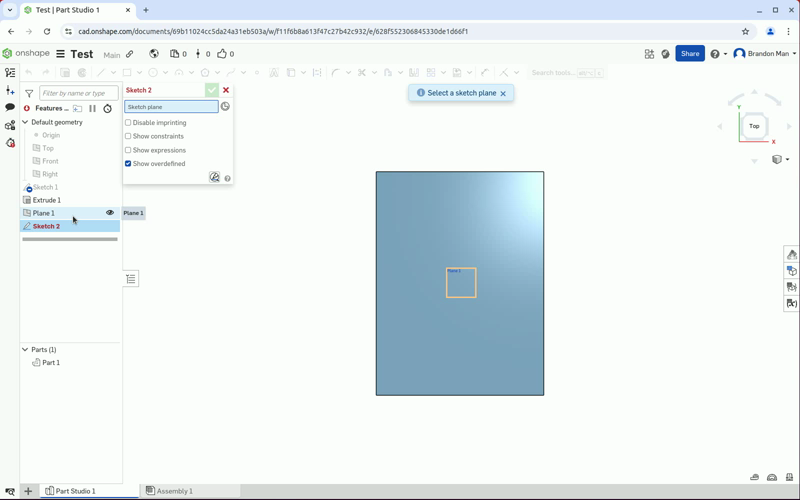
click(73, 215)
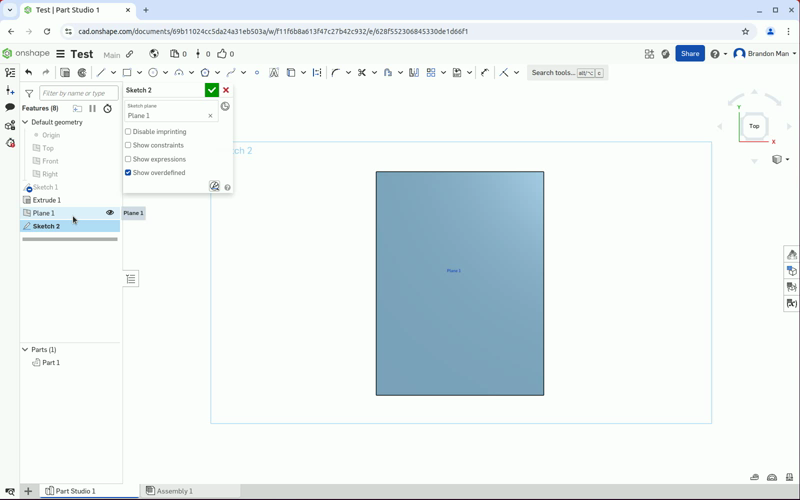
mouse_move(73, 352)
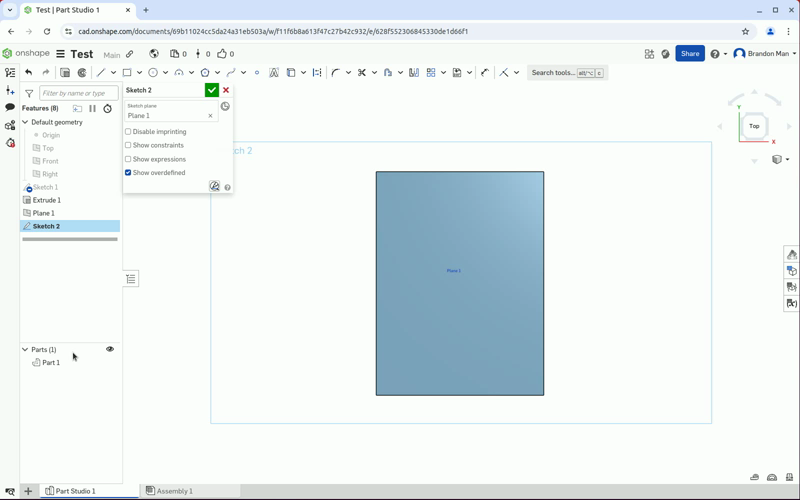
key(y)
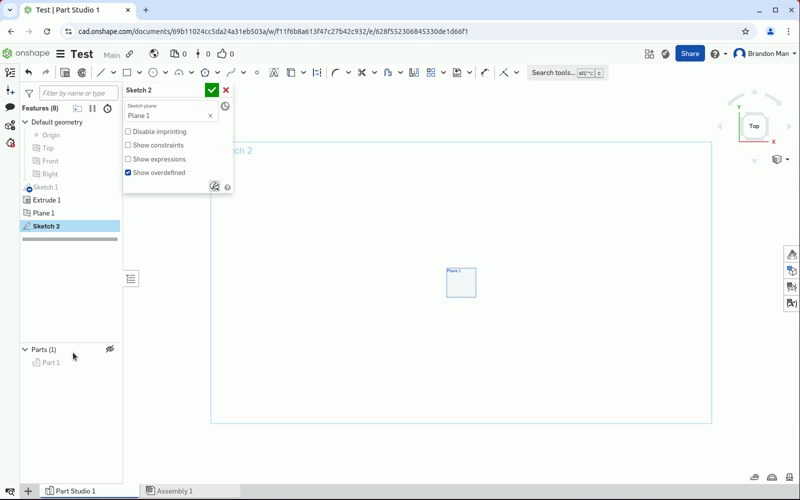
key(l)
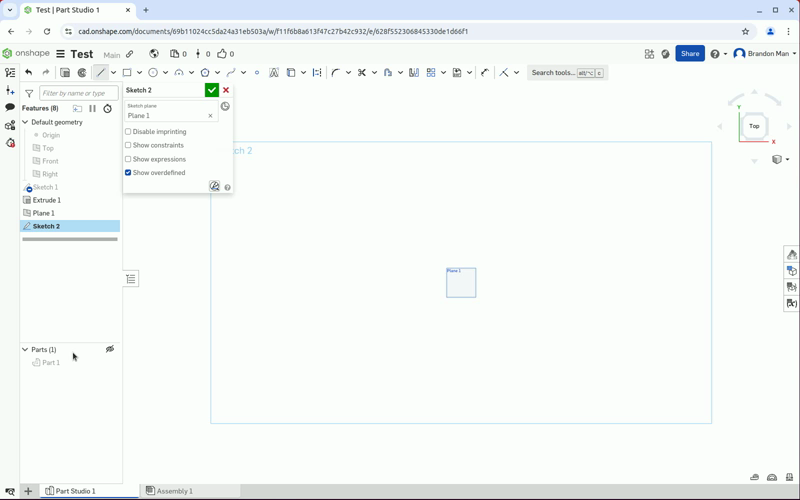
key_down(shift)
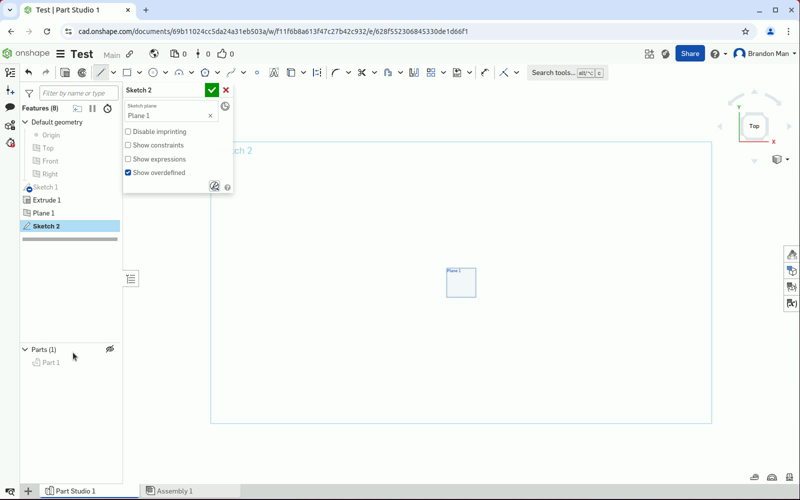
mouse_move(432, 339)
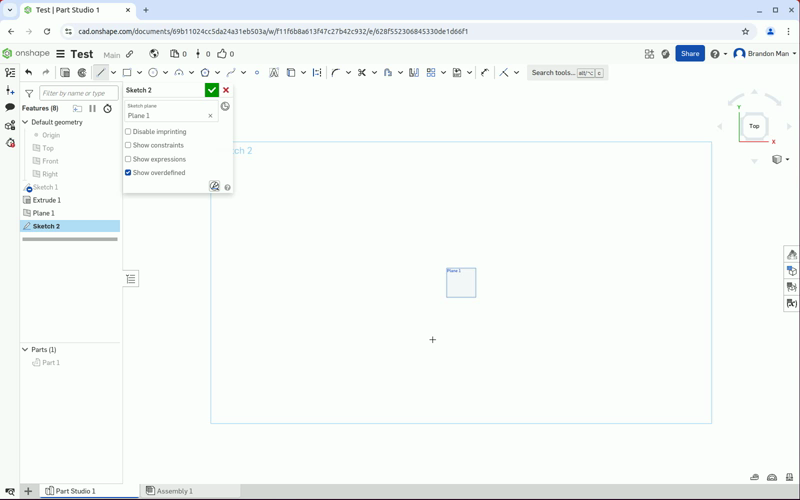
click(432, 339)
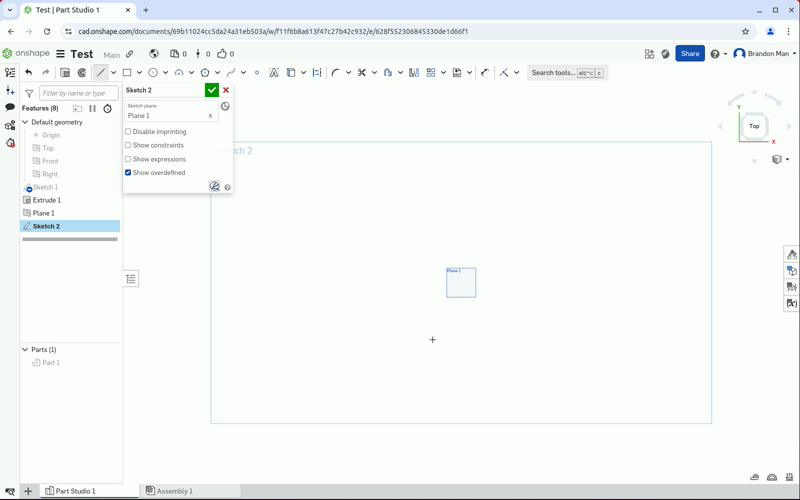
key_up(shift)
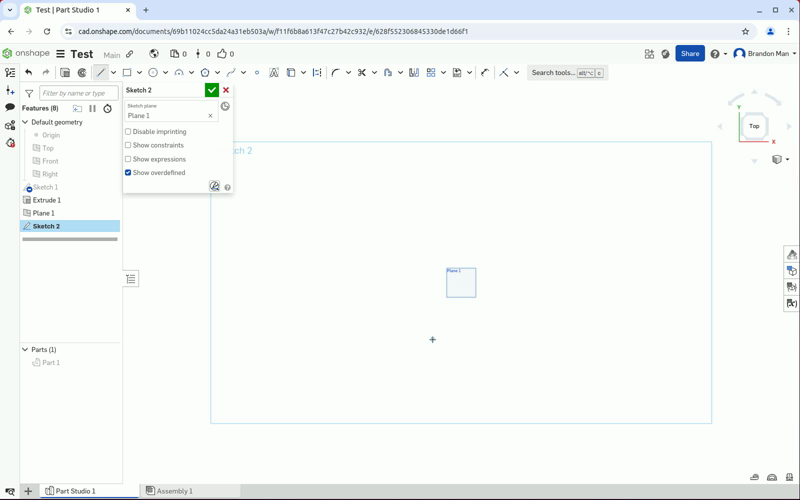
key_down(shift)
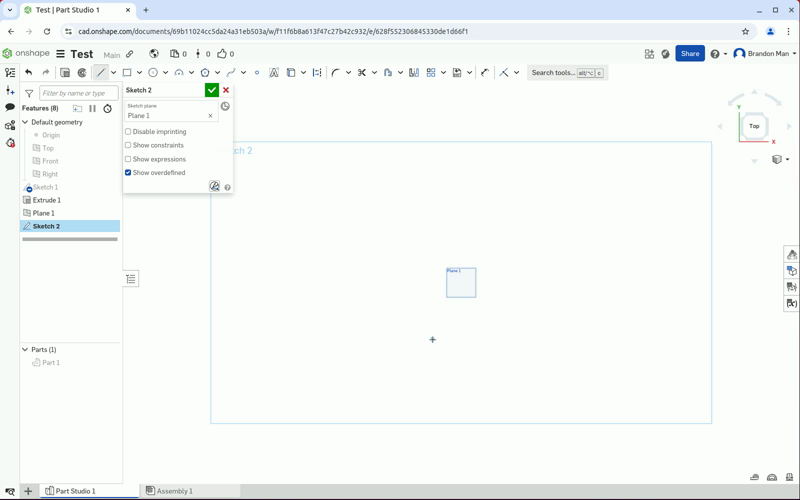
mouse_move(462, 339)
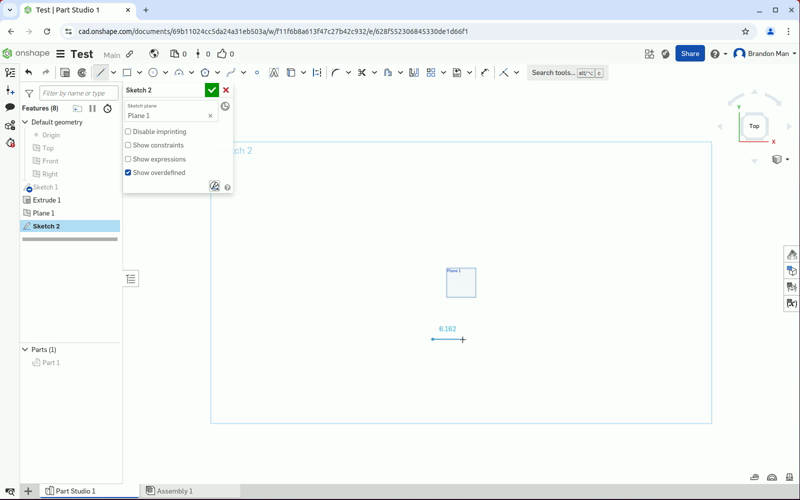
mouse_move(489, 339)
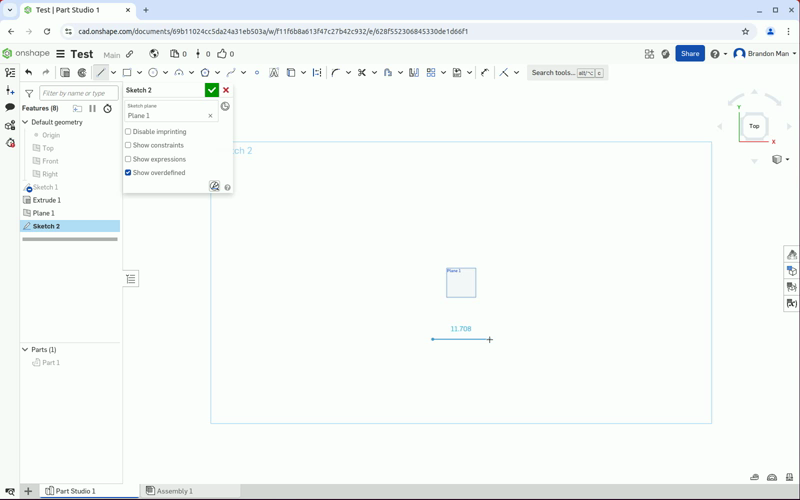
click(489, 339)
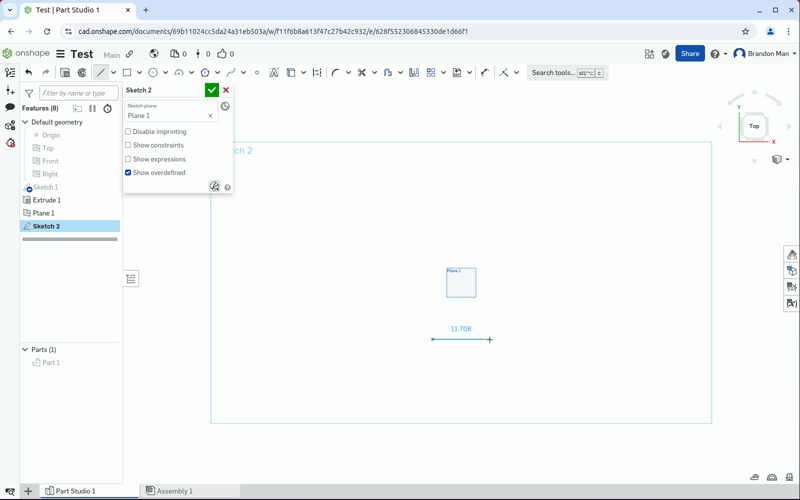
key_up(shift)
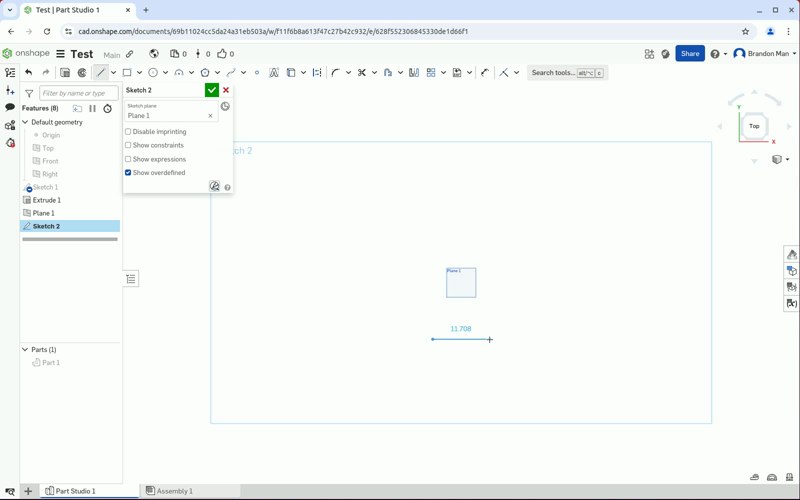
key_down(shift)
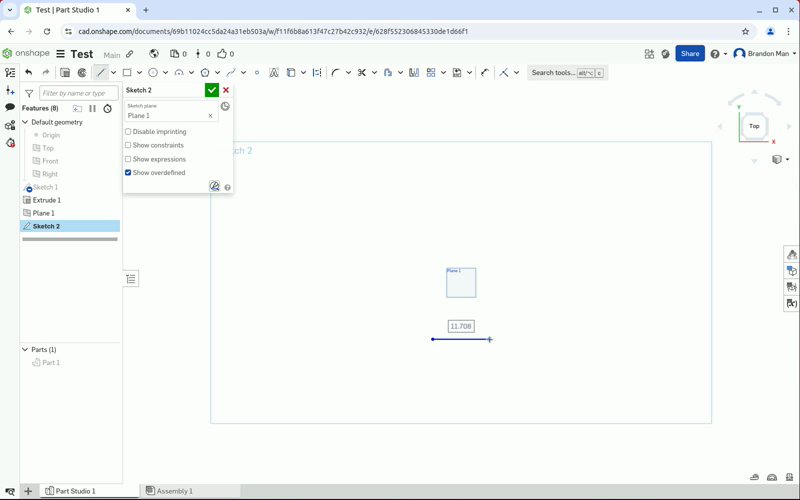
mouse_move(489, 225)
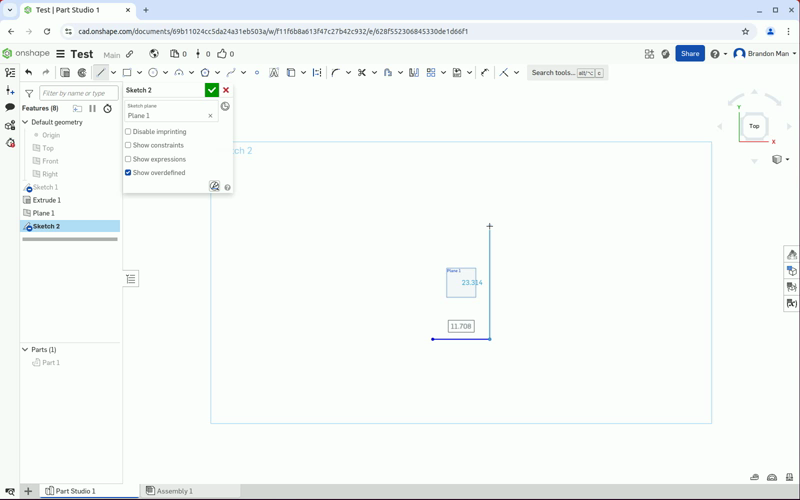
click(489, 225)
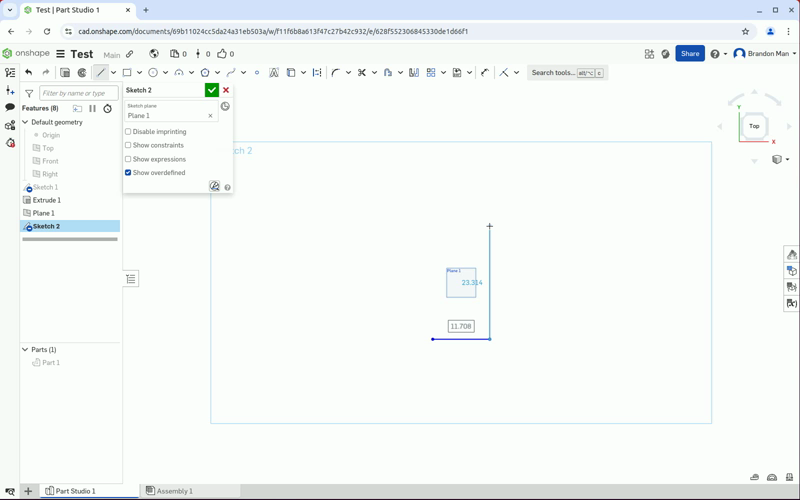
key_up(shift)
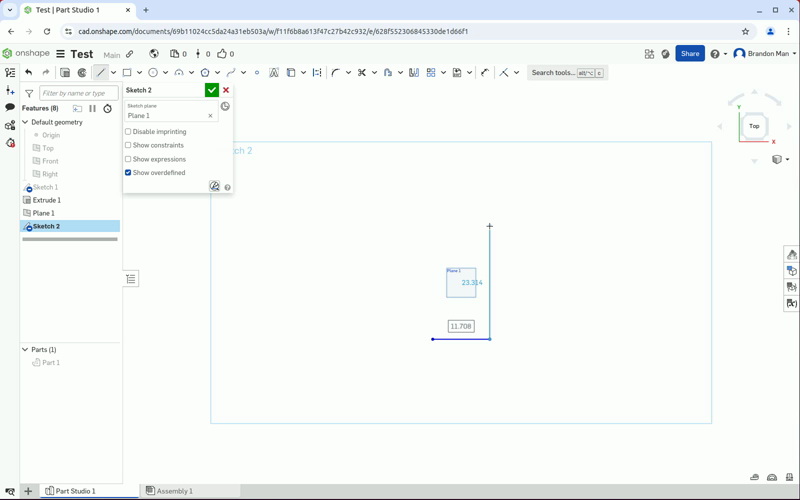
key_down(shift)
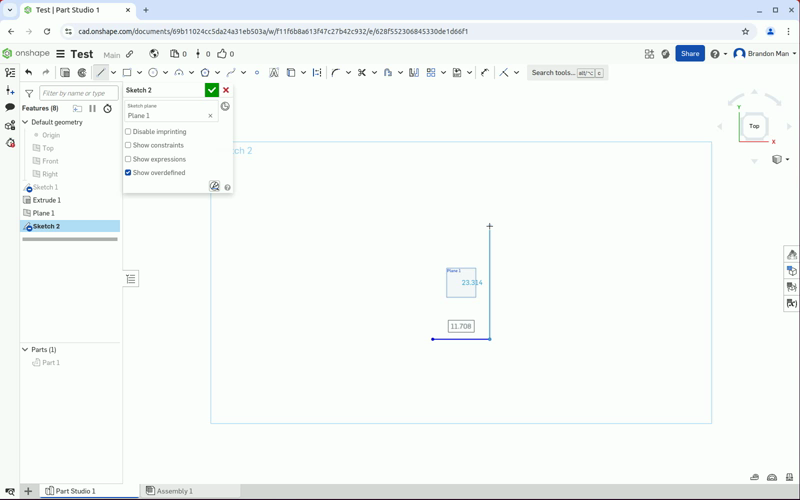
mouse_move(519, 225)
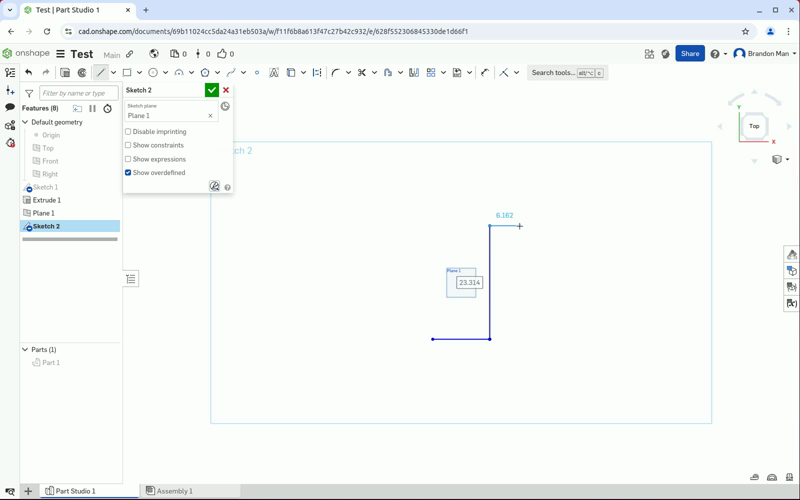
mouse_move(432, 225)
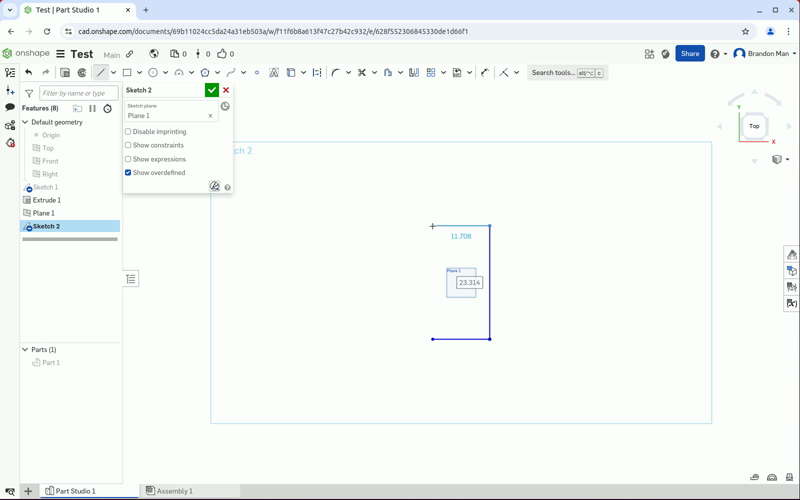
click(432, 225)
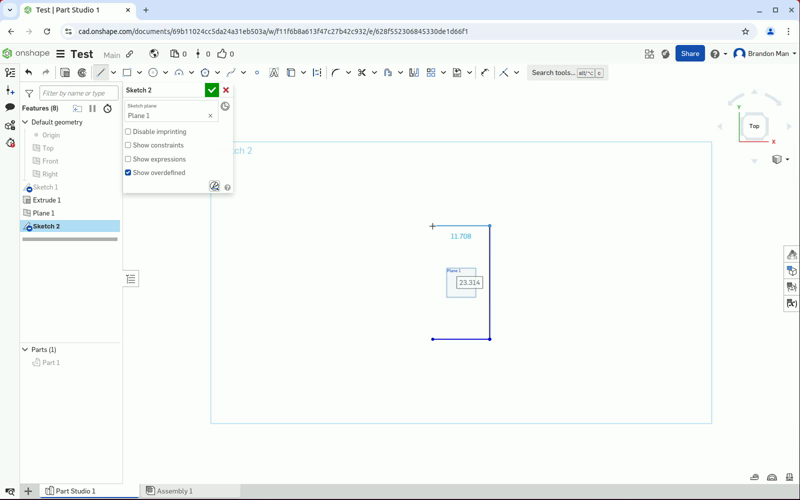
key_up(shift)
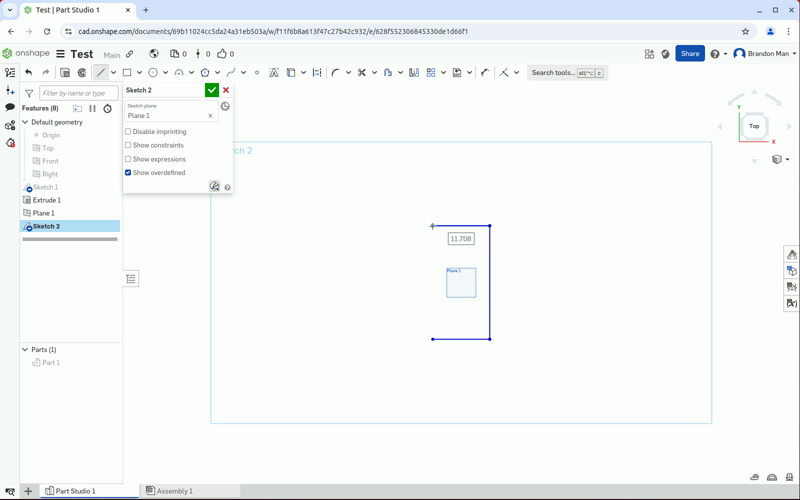
key_down(shift)
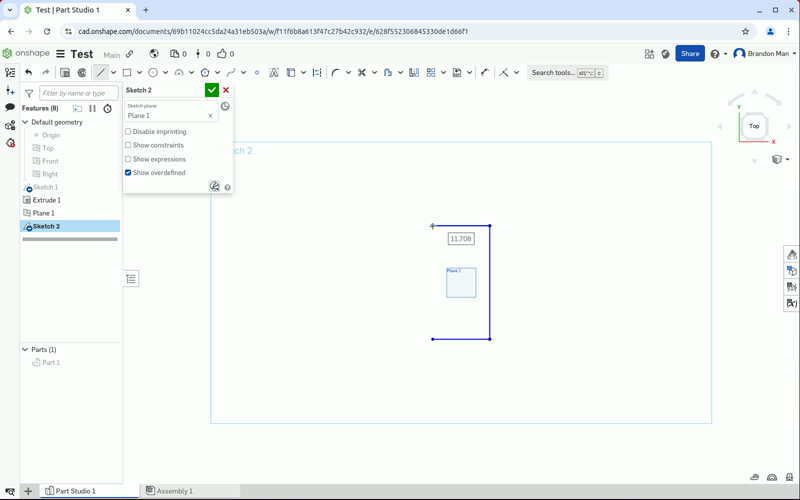
mouse_move(432, 339)
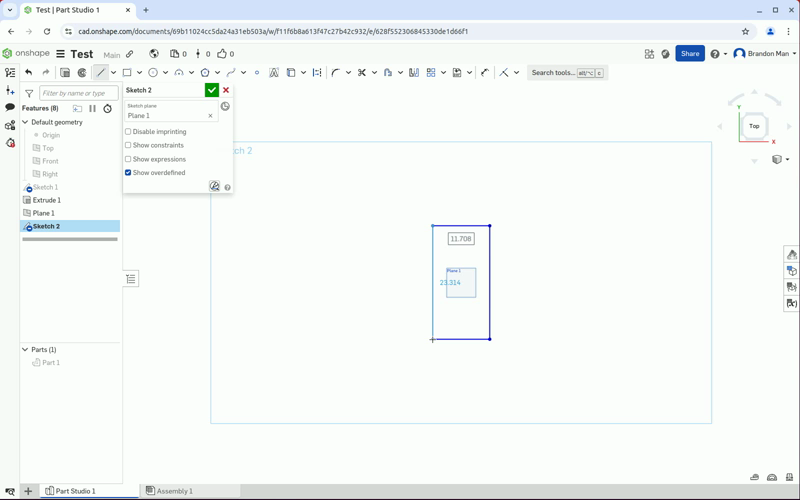
key_up(shift)
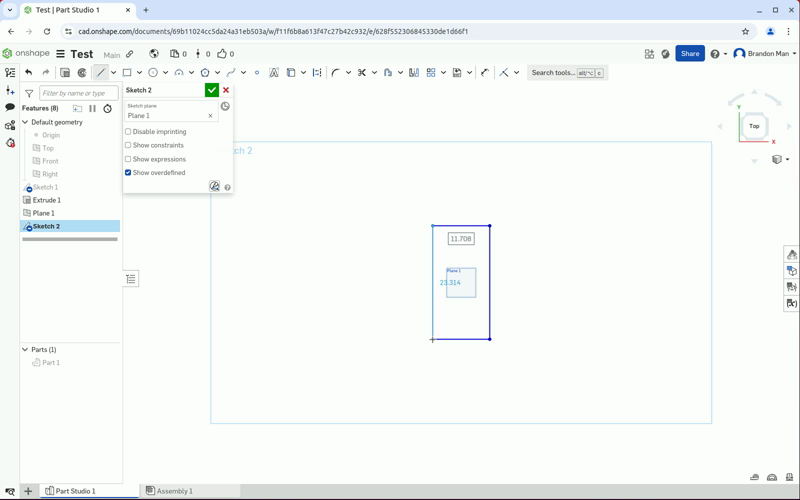
click(432, 339)
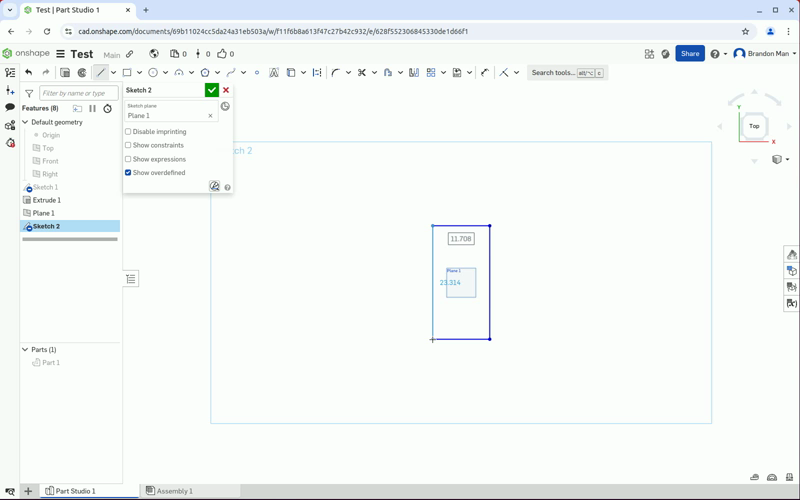
key(esc)
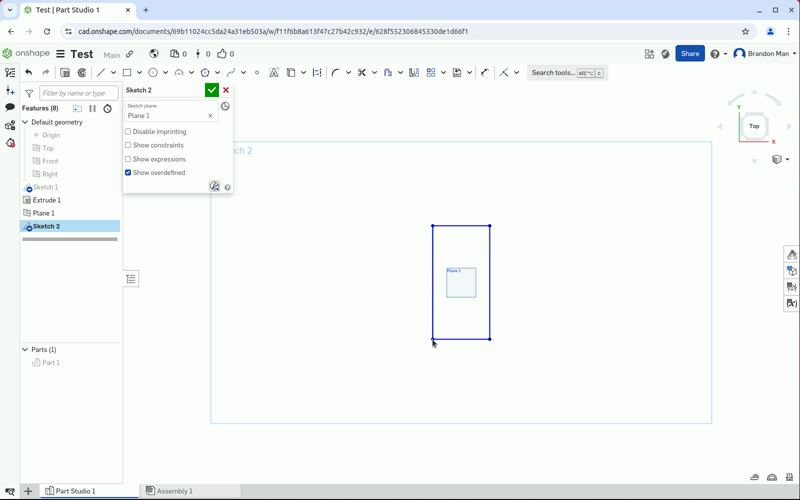
mouse_move(480, 280)
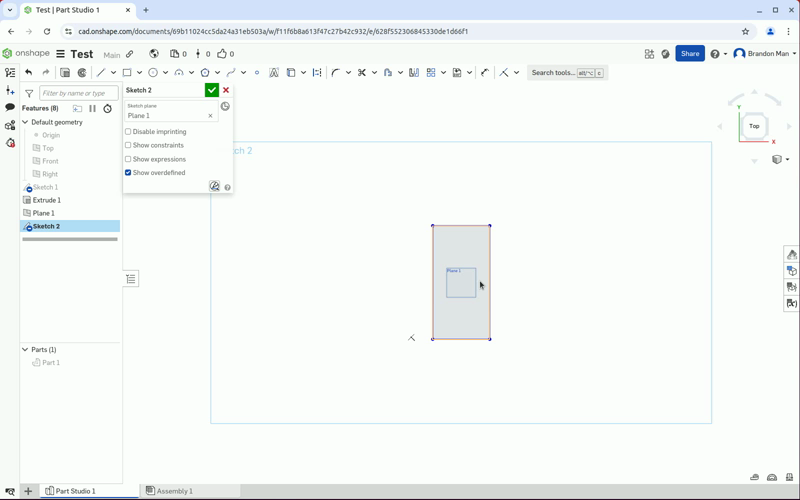
click(480, 280)
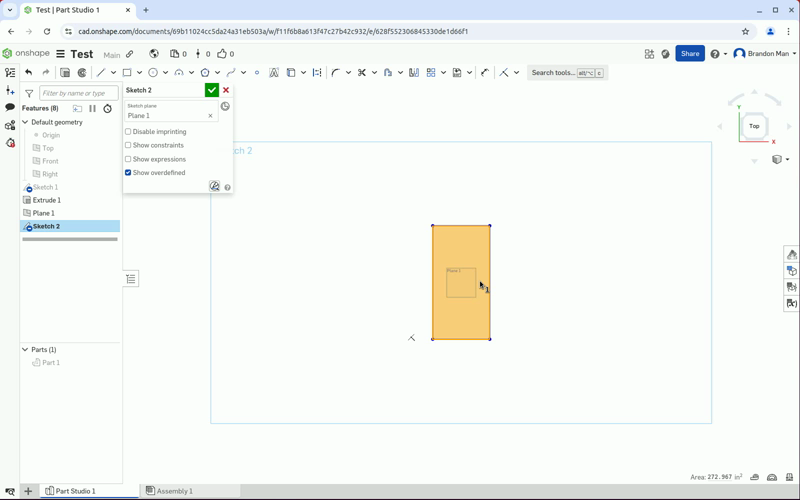
mouse_move(73, 352)
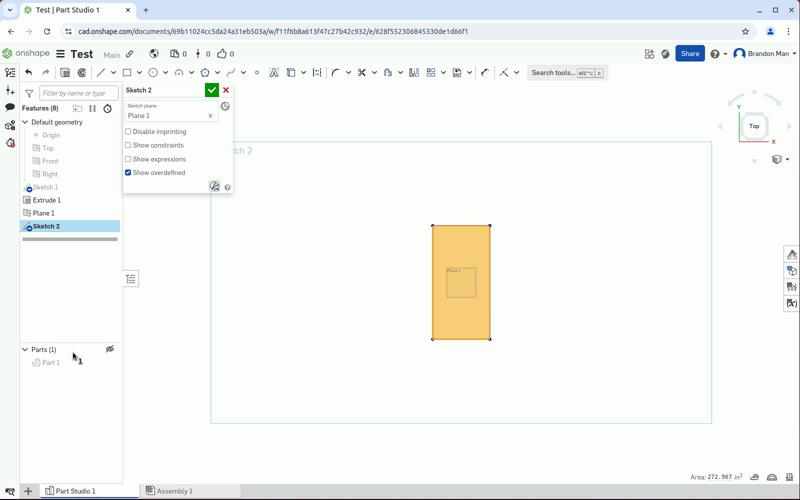
key(shift+y)
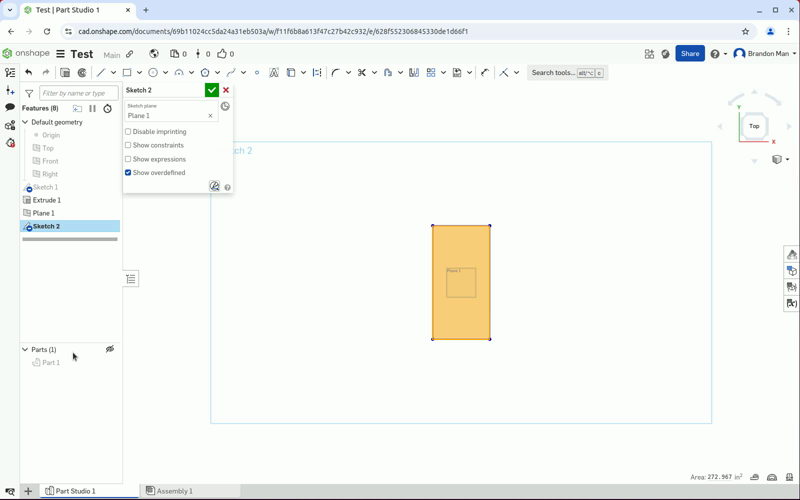
key(shift+e)
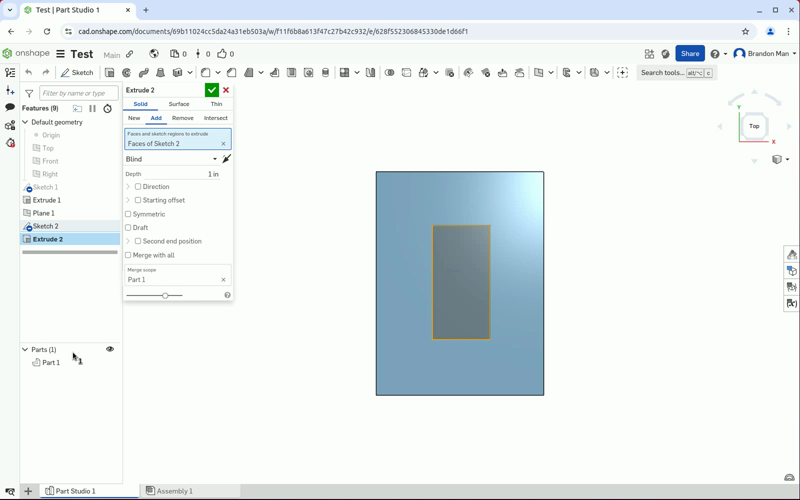
mouse_move(143, 106)
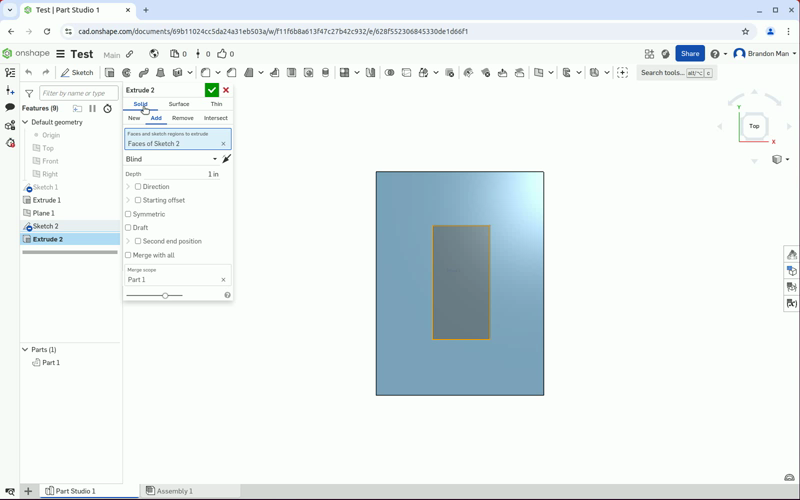
click(143, 106)
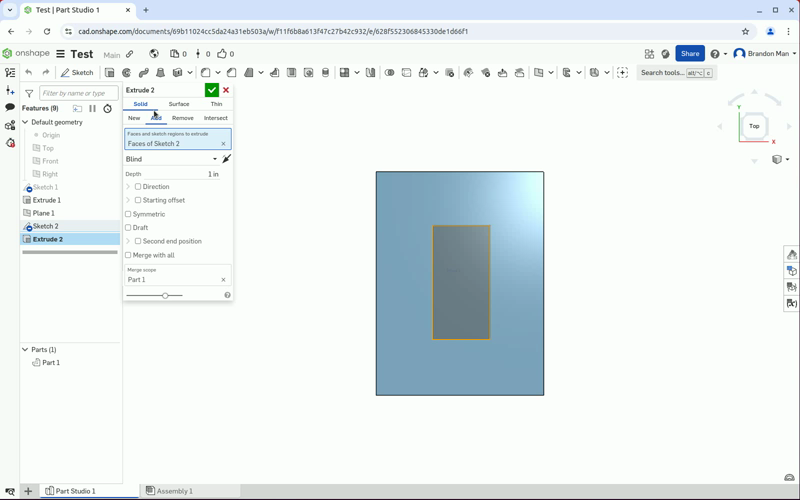
mouse_move(186, 120)
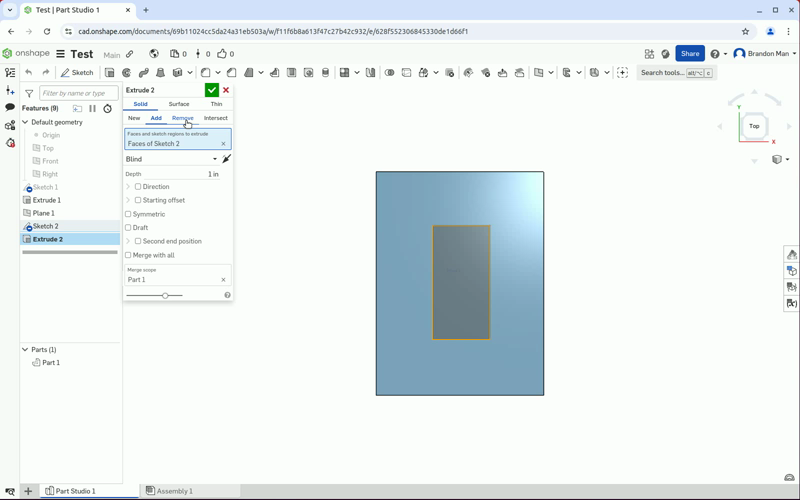
click(186, 120)
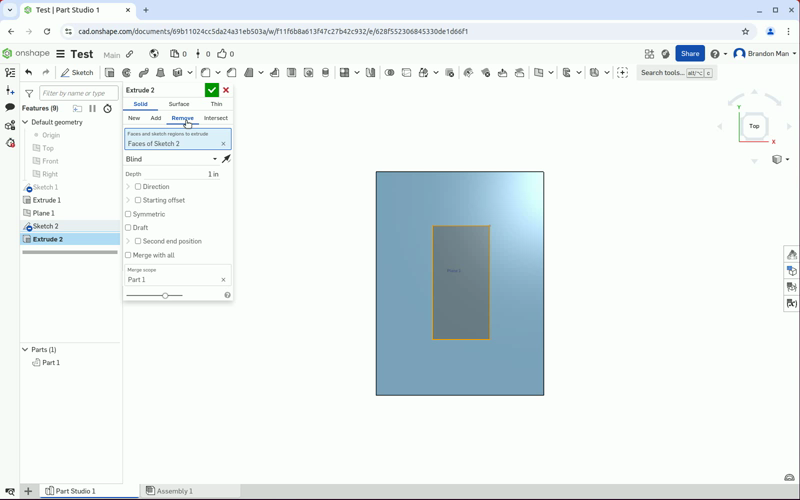
key(tab, 4)
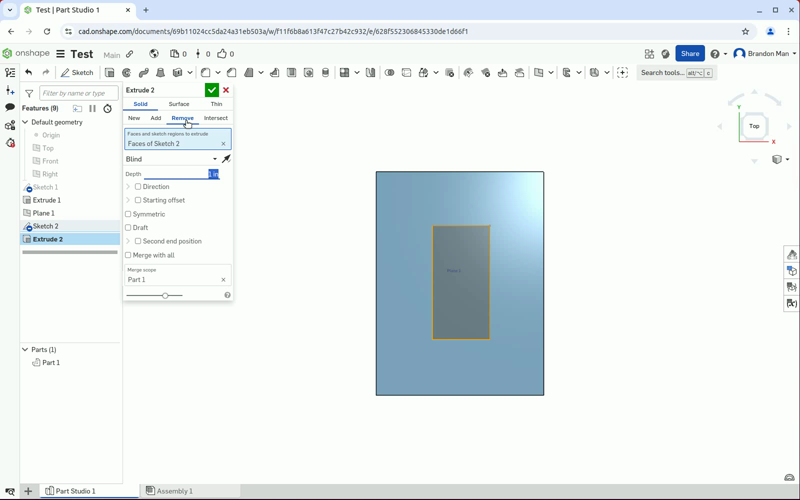
text(0.963)
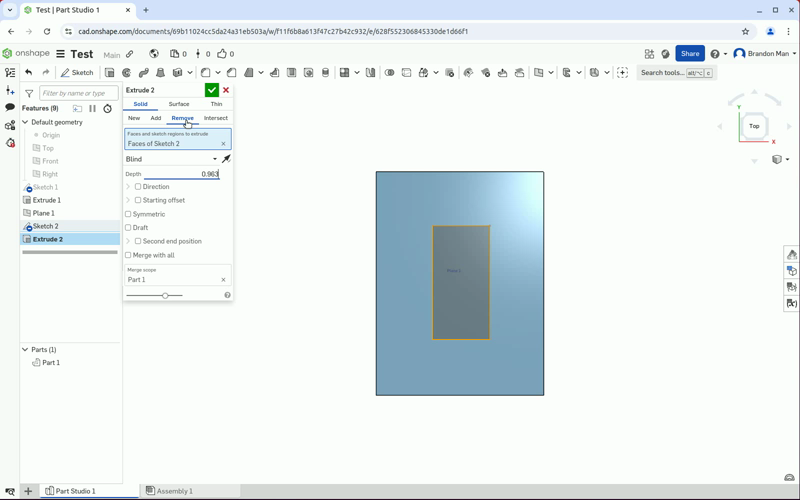
key(tab, 6)
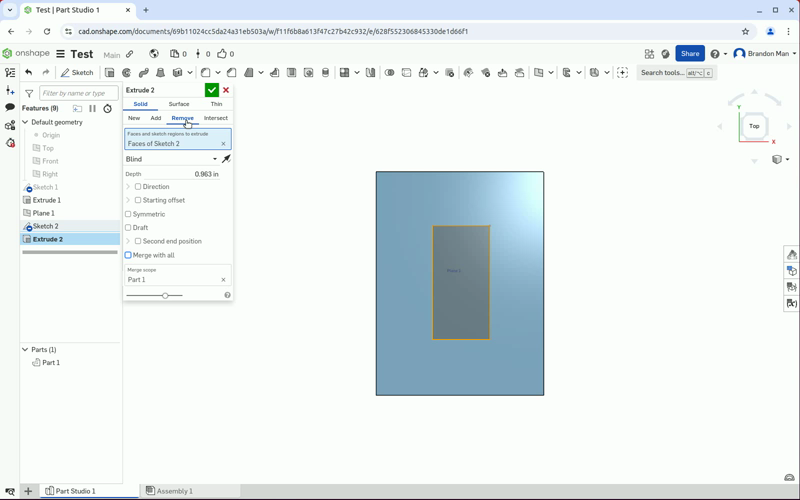
key(space)
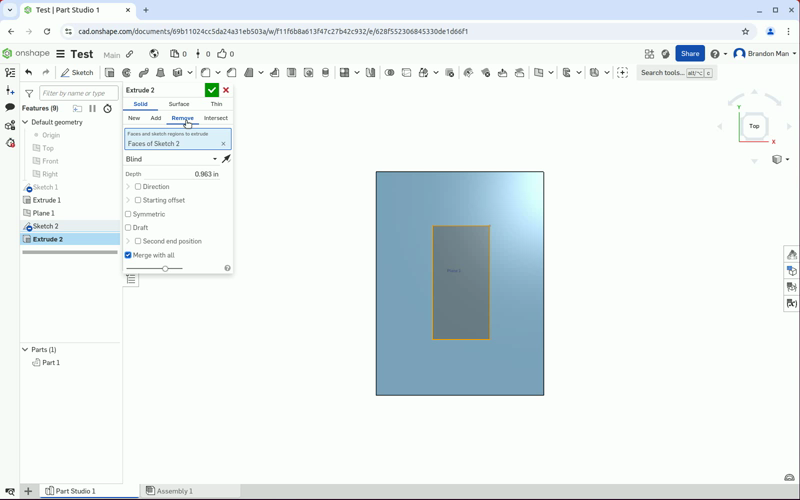
key(enter)
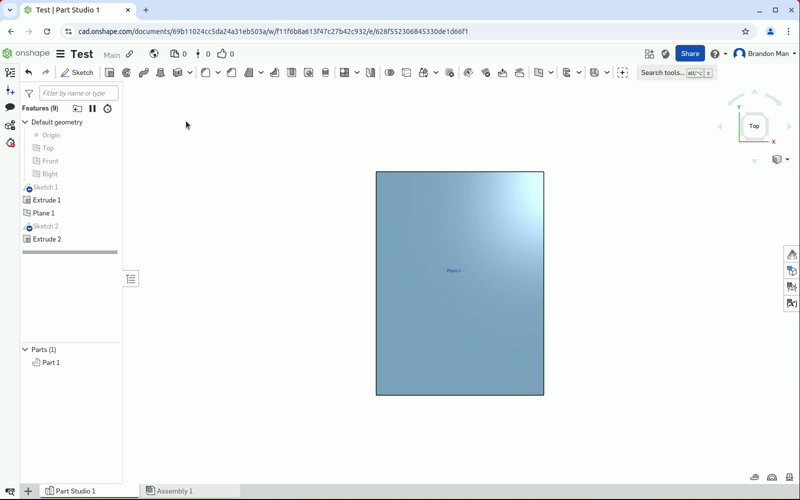
key(shift+h)
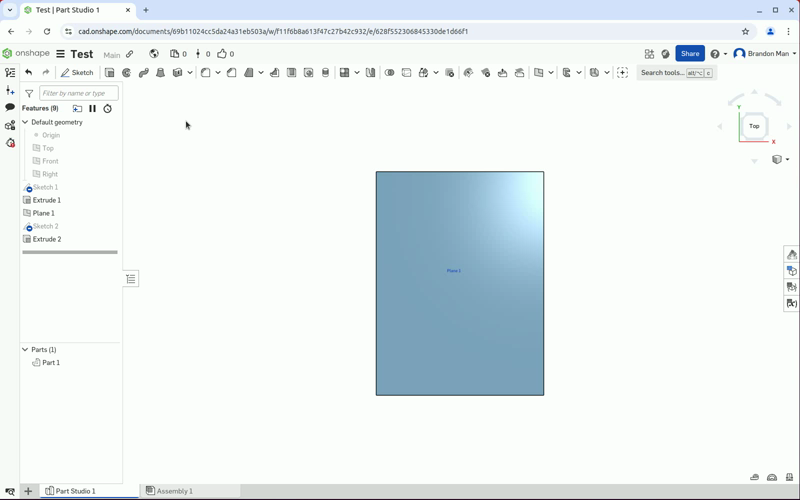
key(shift+h)
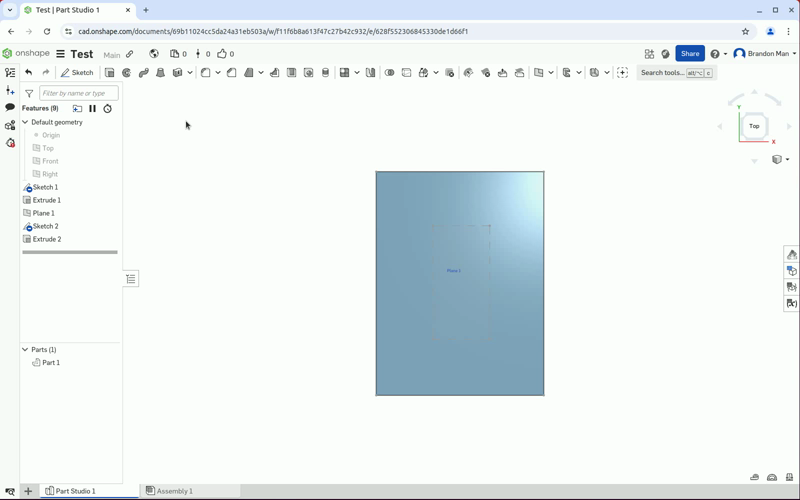
key(shift+7)
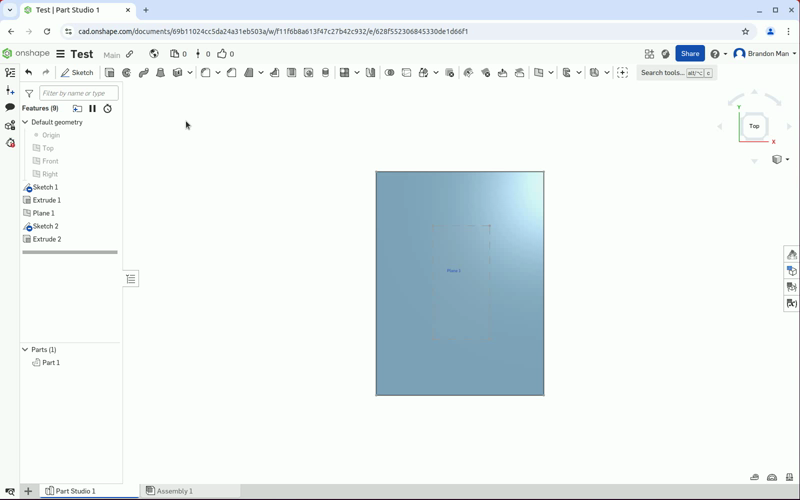
key(up, 3)
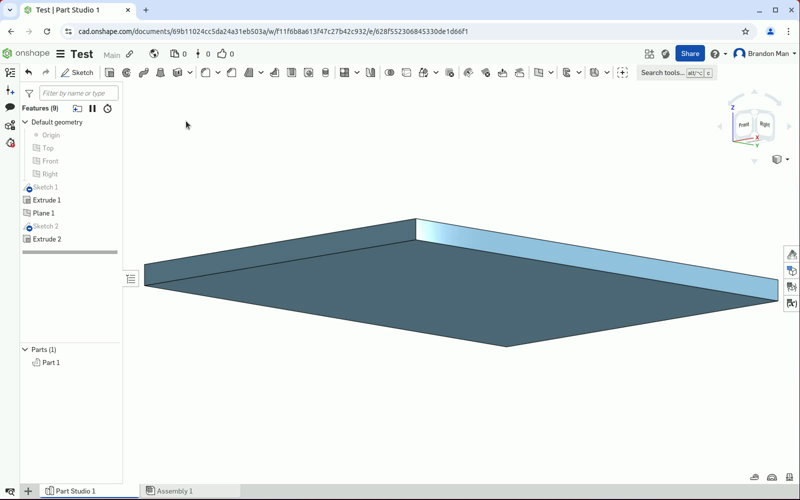
key(left, 3)
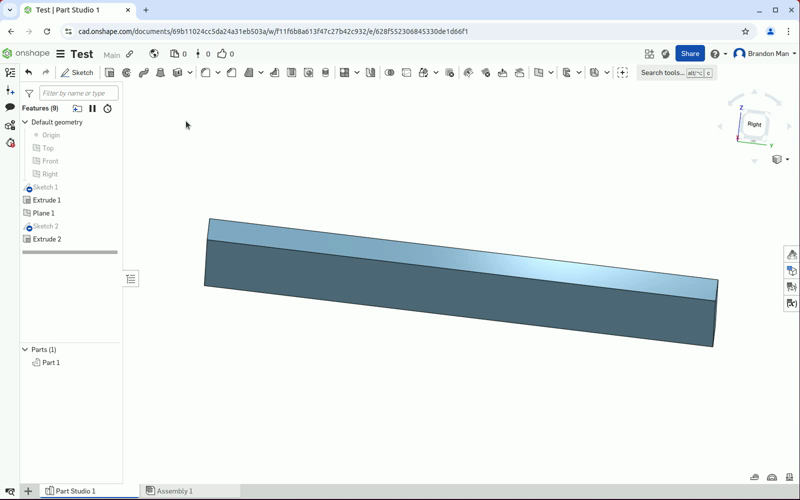
key(right, 3)
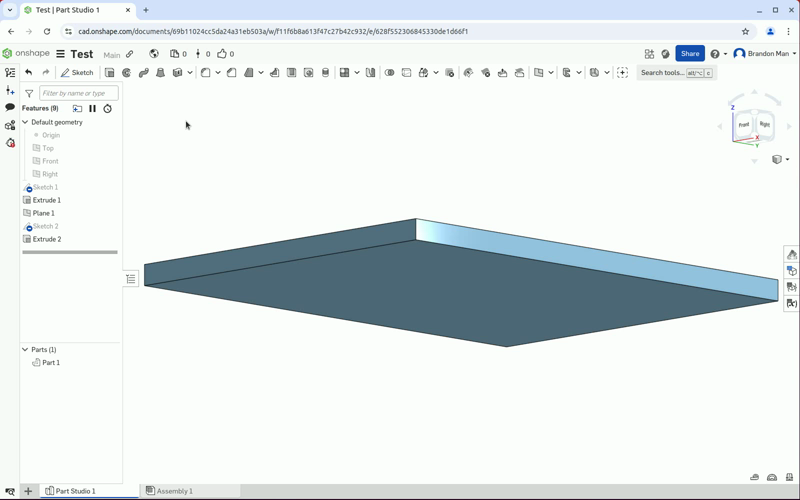
key(down, 3)
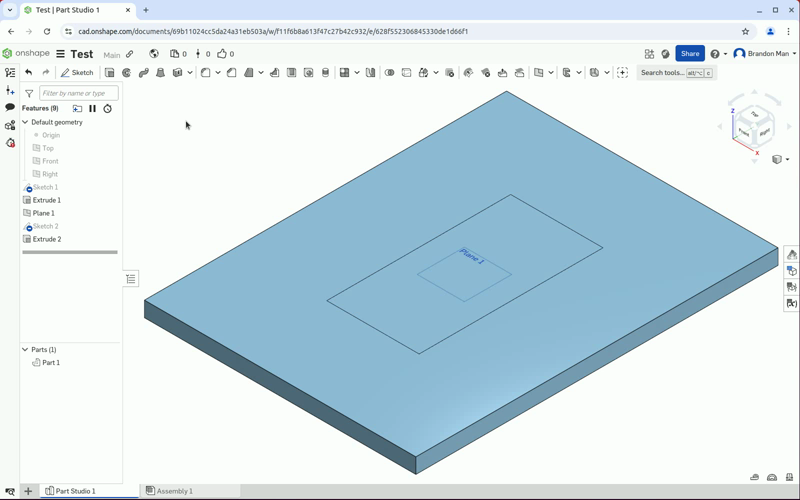
mouse_move(73, 189)
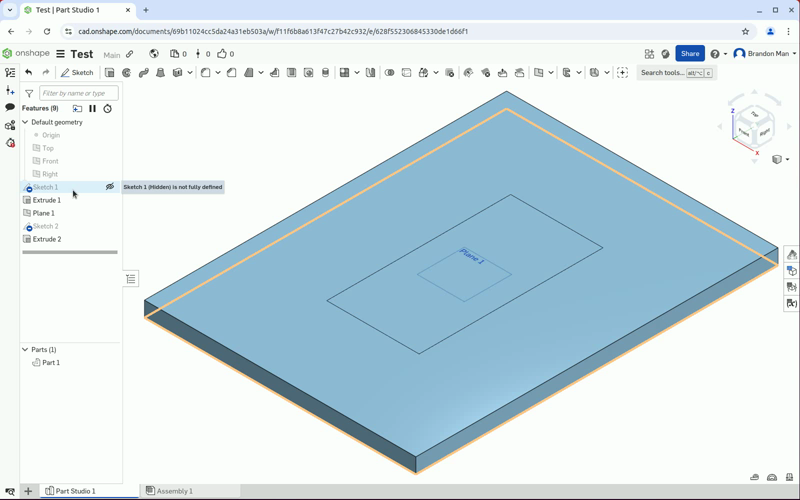
click(73, 189)